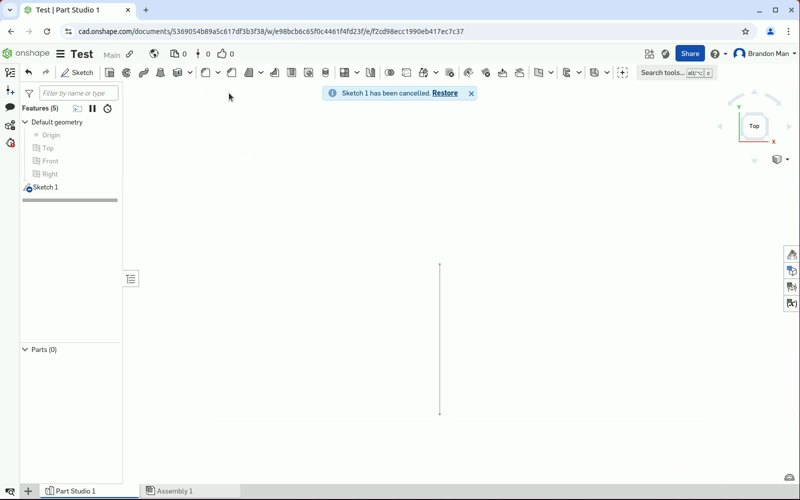
key(shift+h)
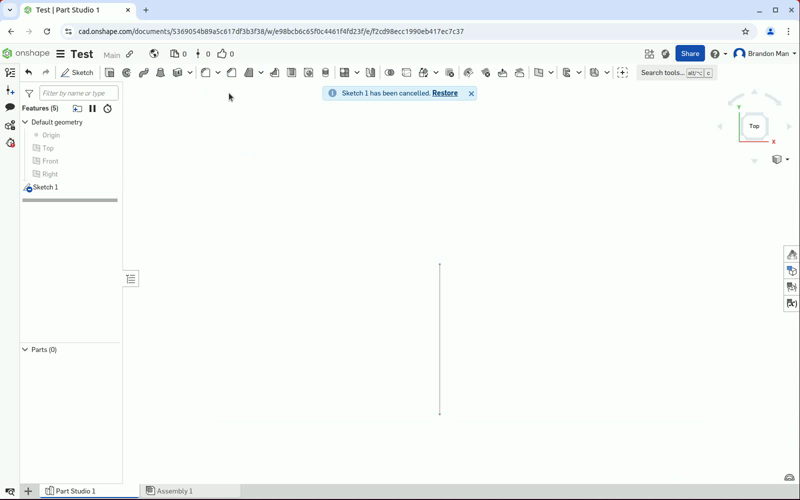
key(shift+s)
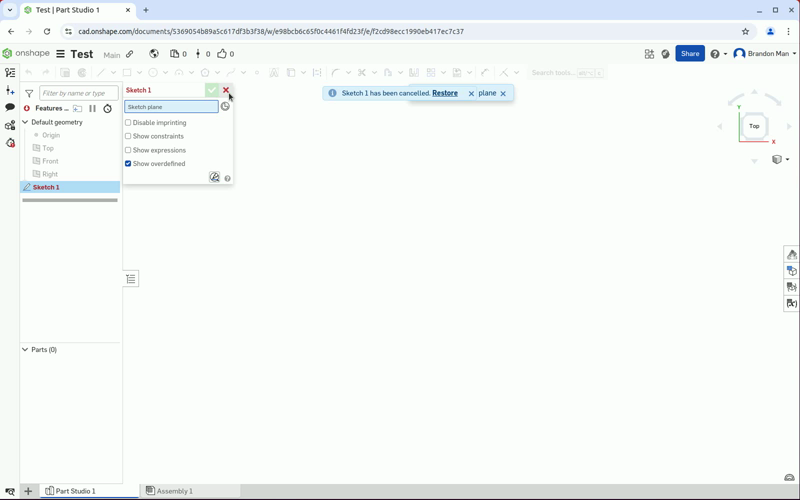
mouse_move(73, 150)
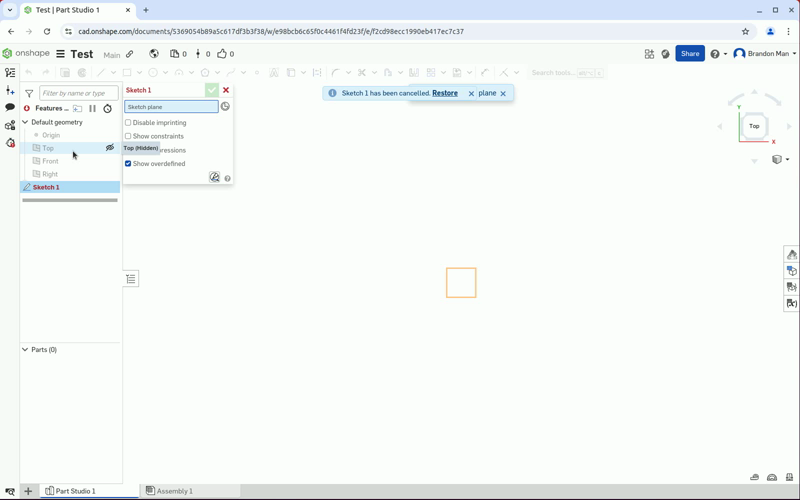
click(73, 150)
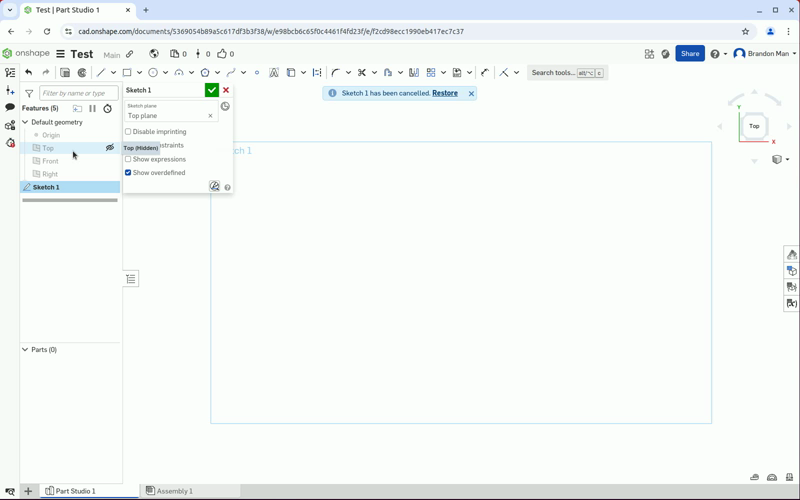
mouse_move(73, 352)
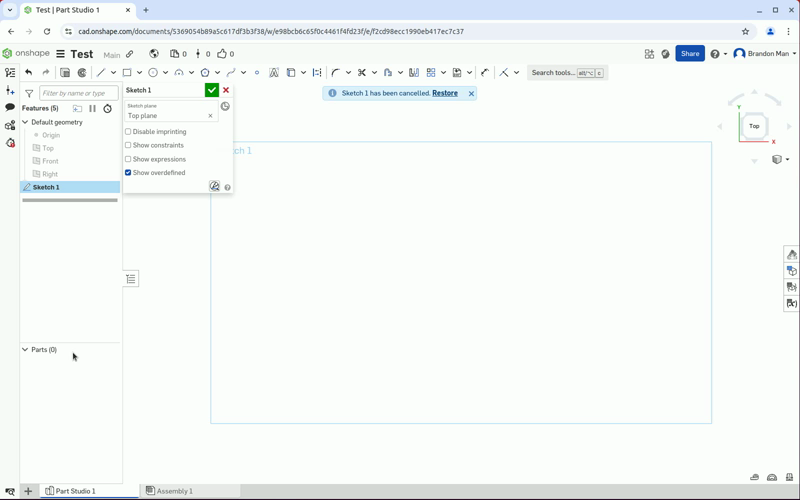
key(y)
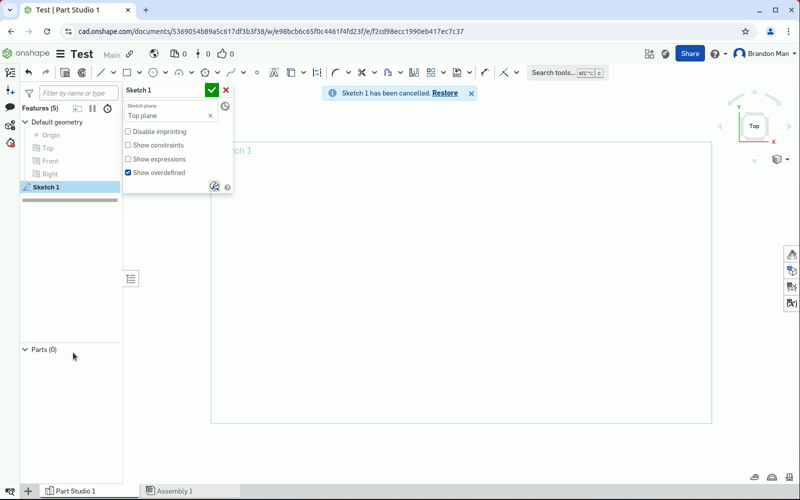
key(l)
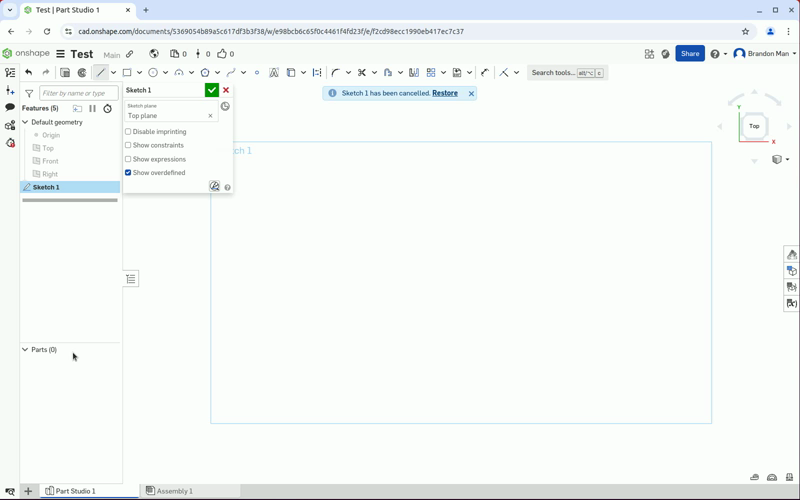
key_down(shift)
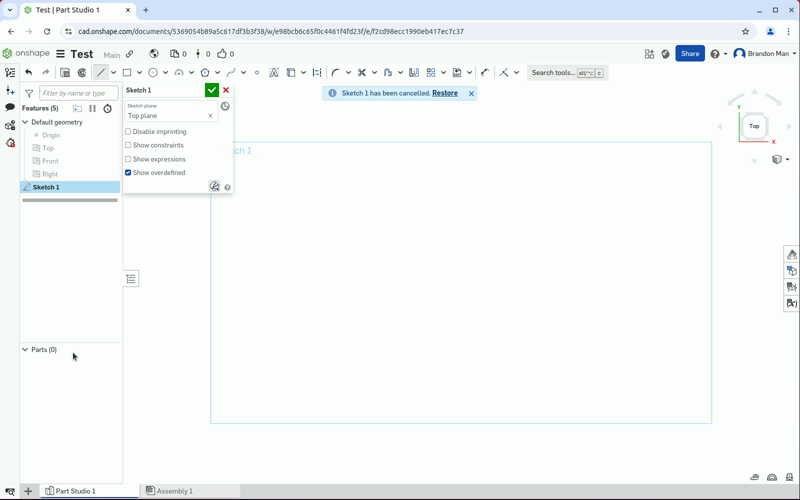
mouse_move(460, 282)
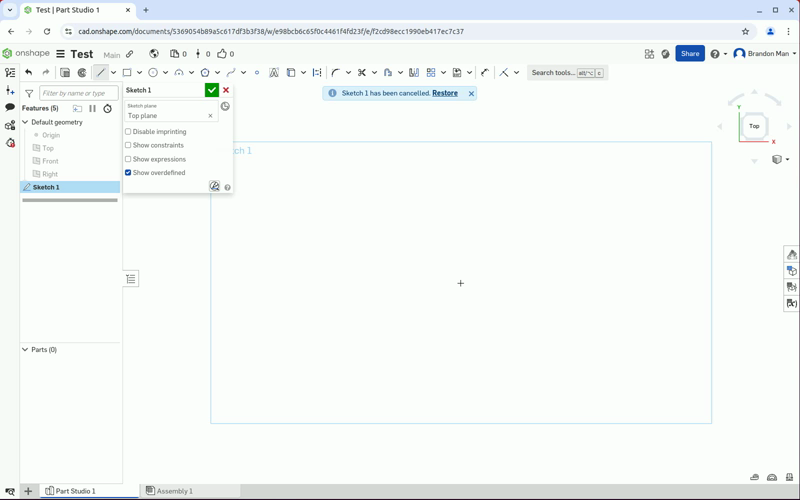
click(460, 282)
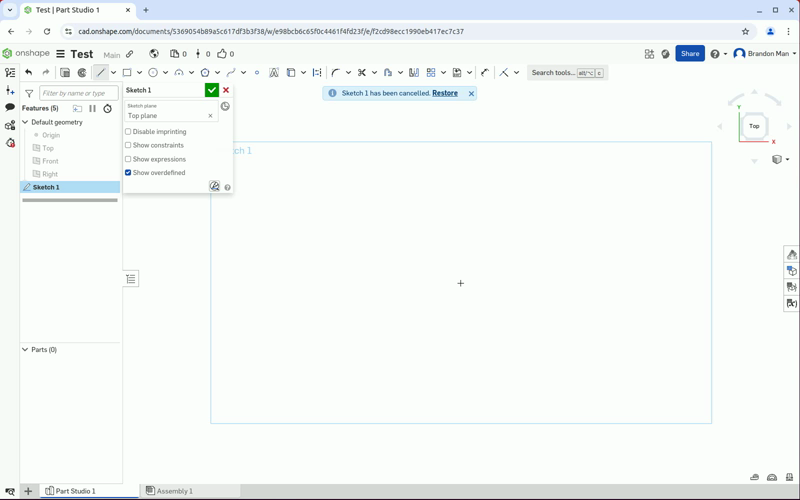
key_up(shift)
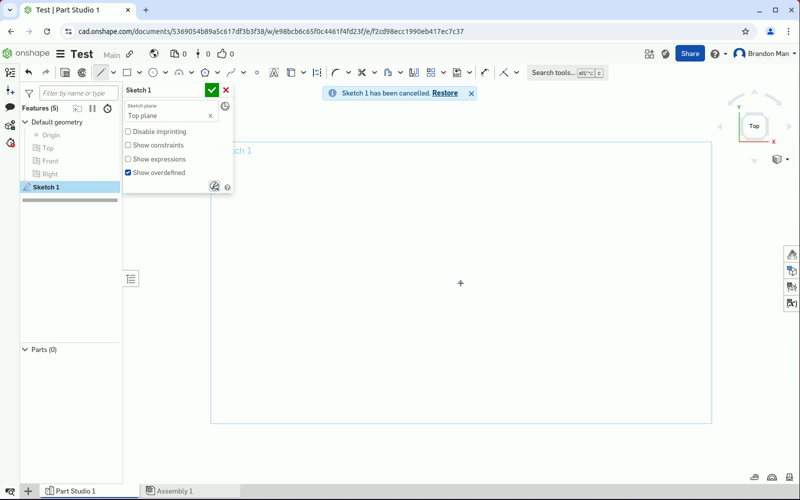
key_down(shift)
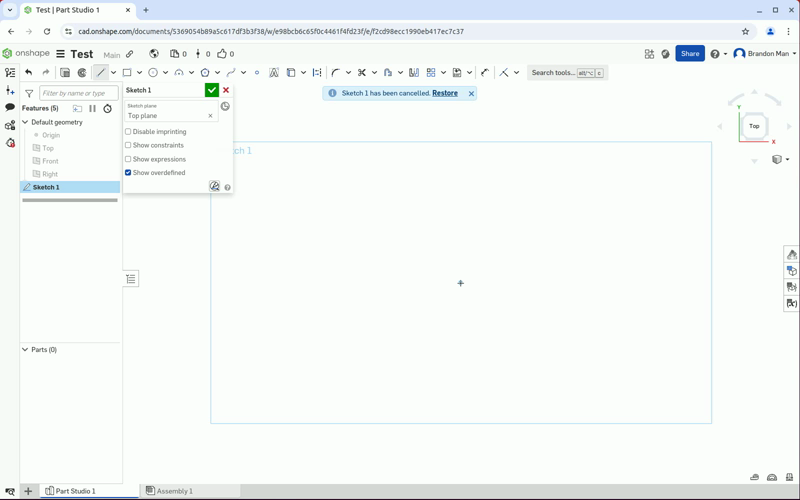
mouse_move(573, 282)
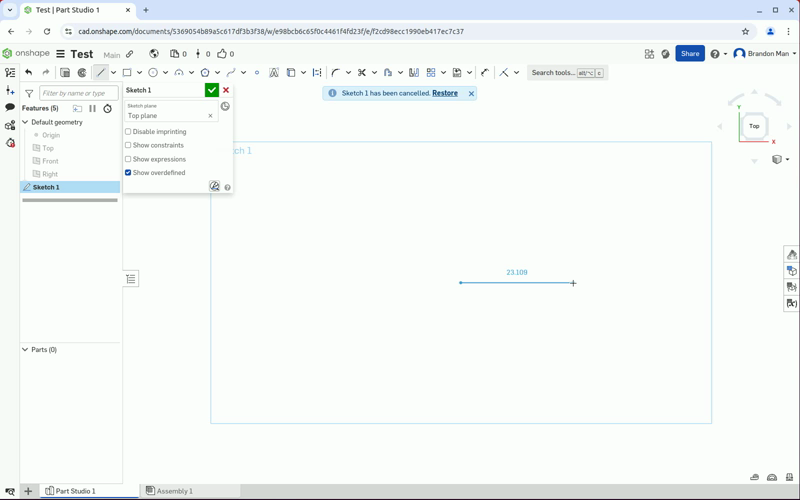
click(573, 282)
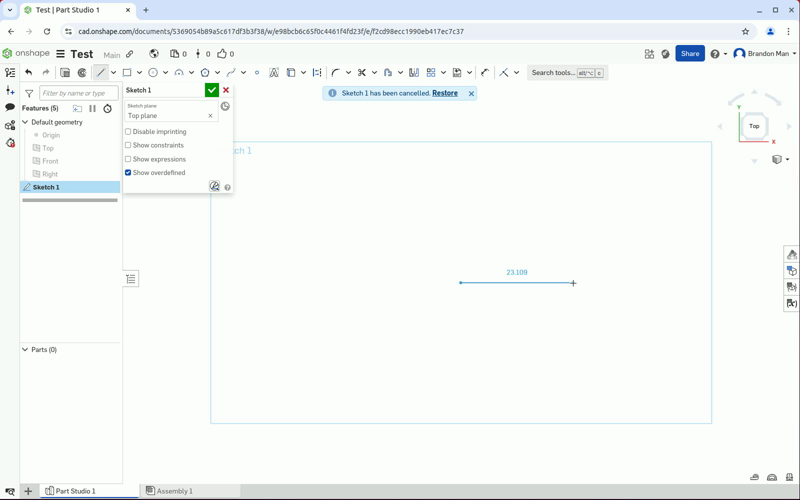
key_up(shift)
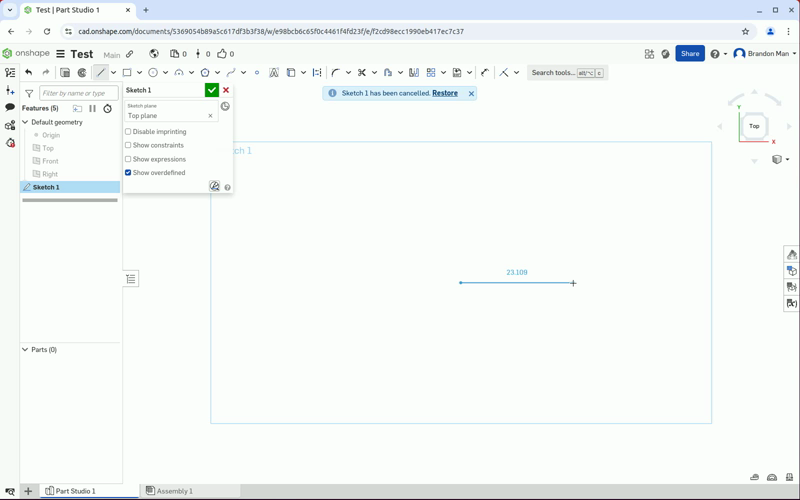
key_down(shift)
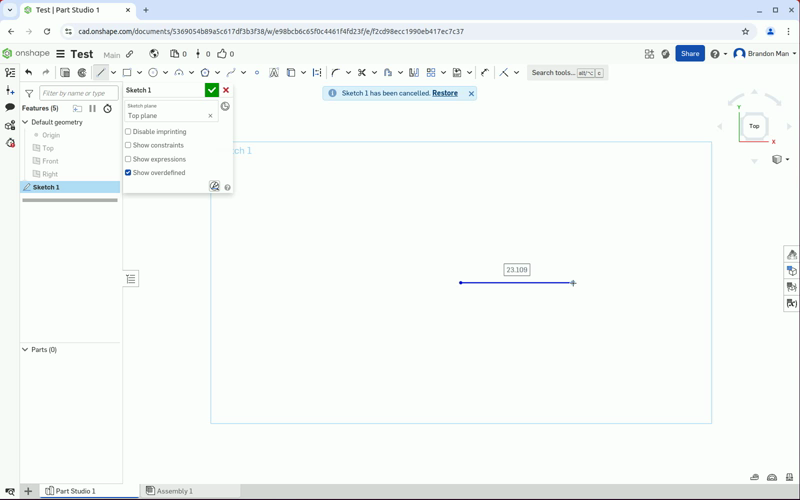
mouse_move(573, 214)
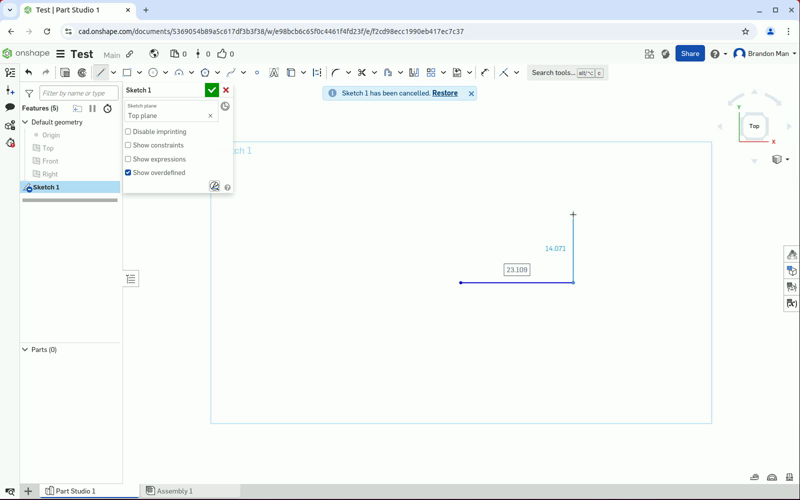
click(573, 214)
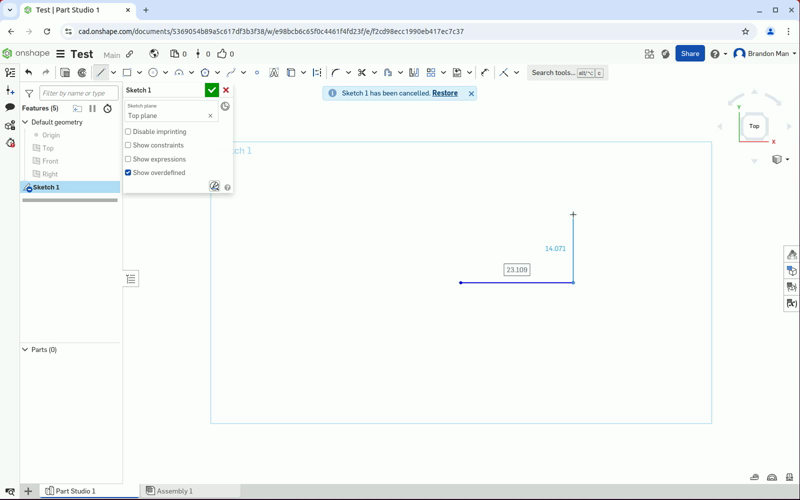
key_up(shift)
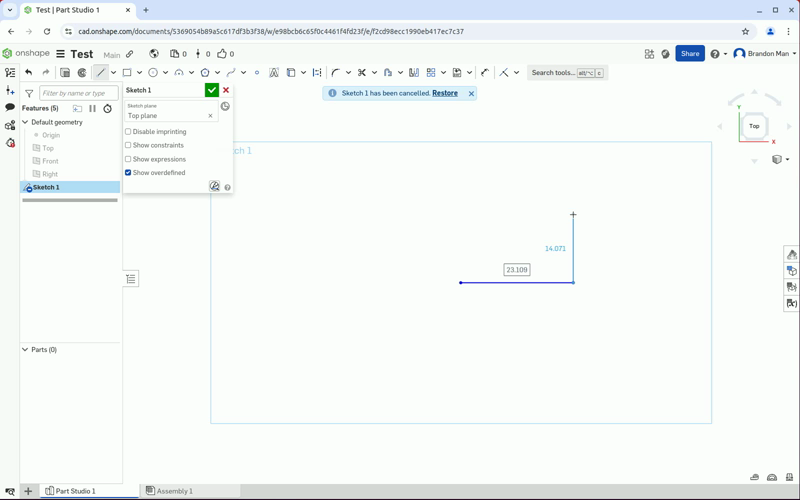
key_down(shift)
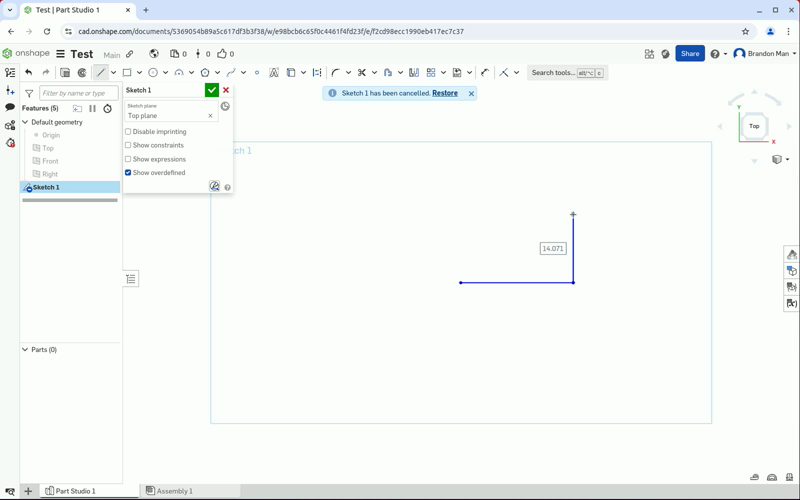
mouse_move(460, 214)
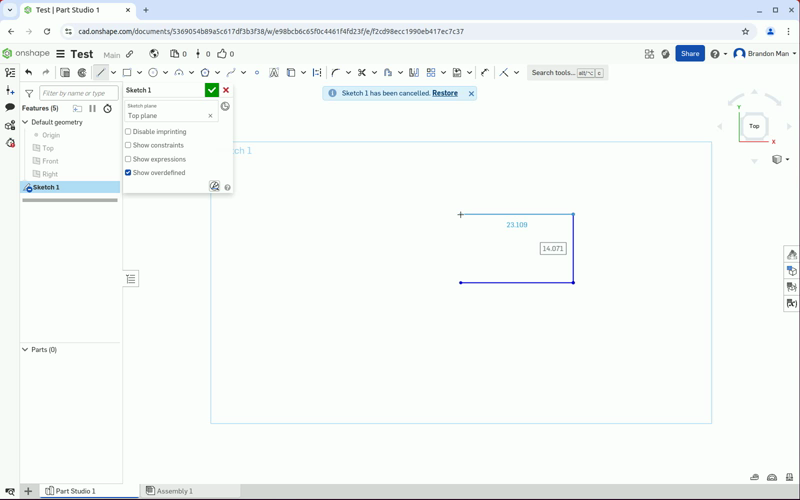
click(460, 214)
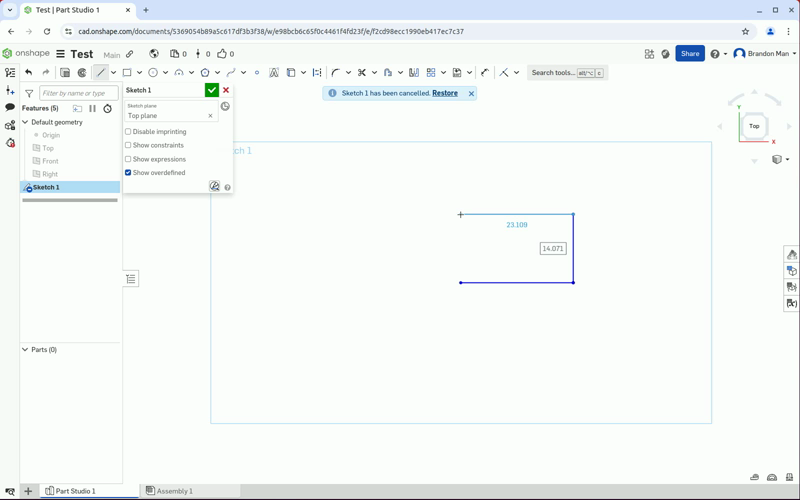
key_up(shift)
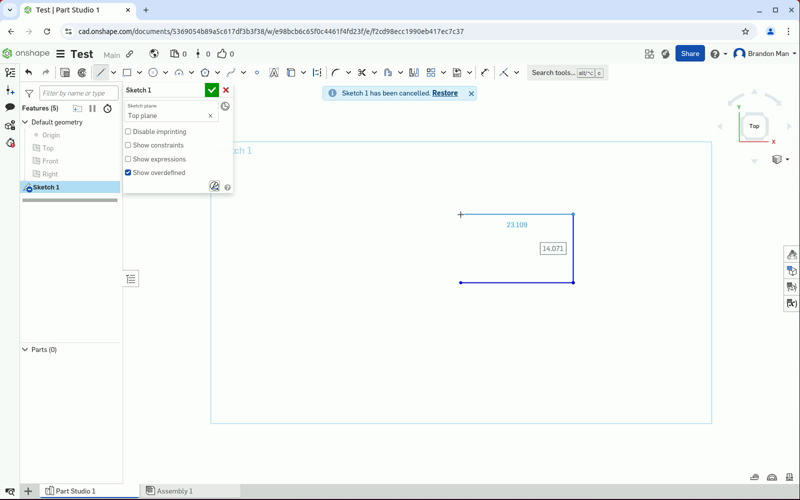
key_down(shift)
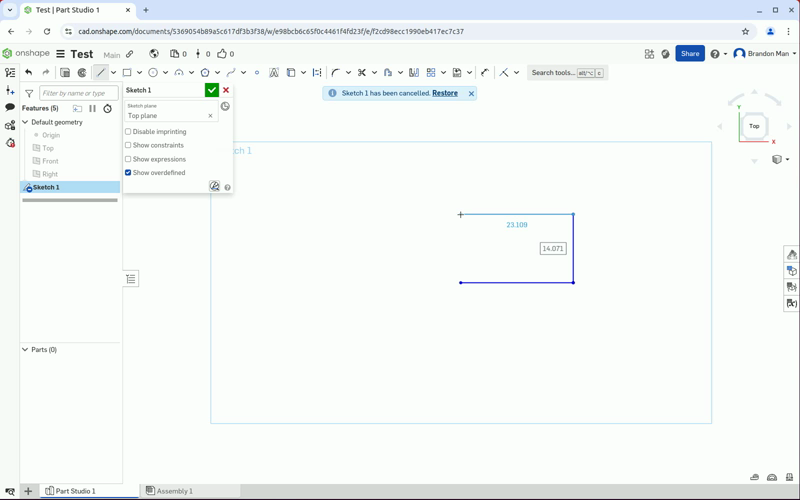
mouse_move(460, 282)
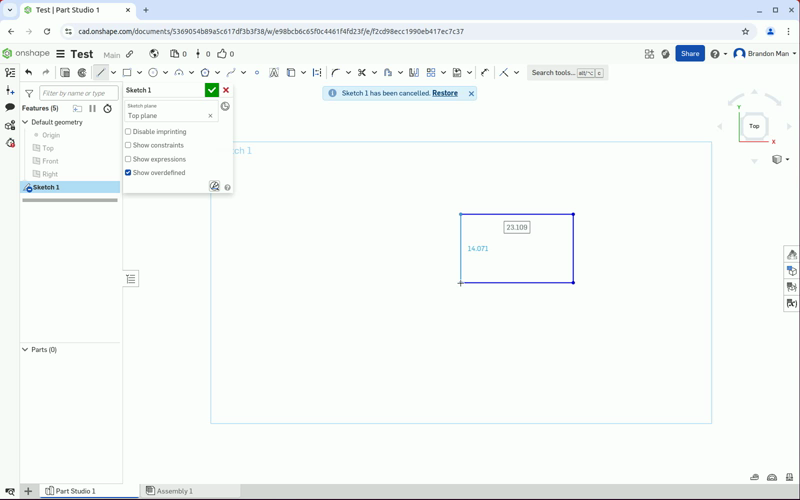
key_up(shift)
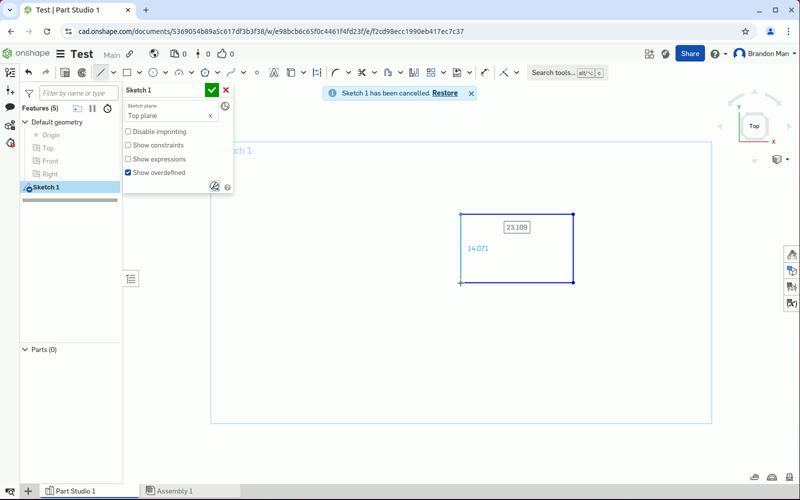
click(460, 282)
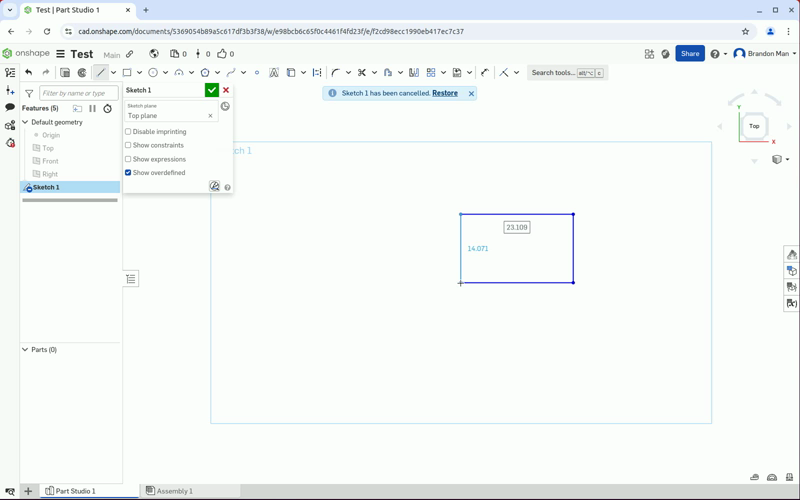
key(esc)
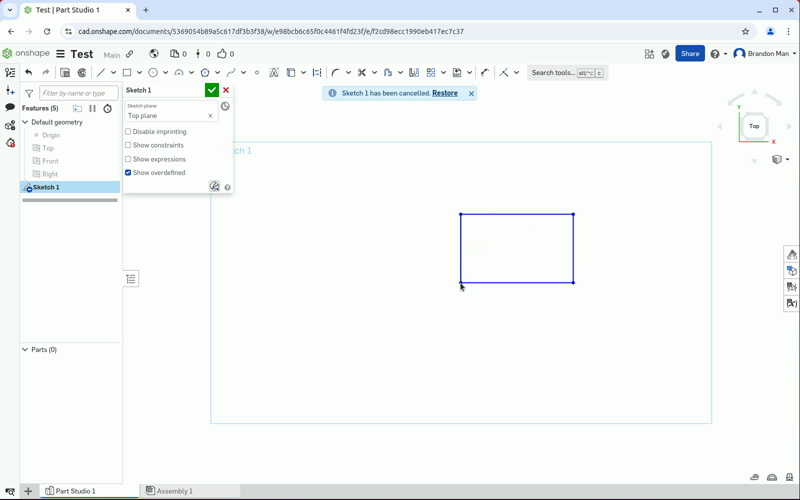
mouse_move(549, 271)
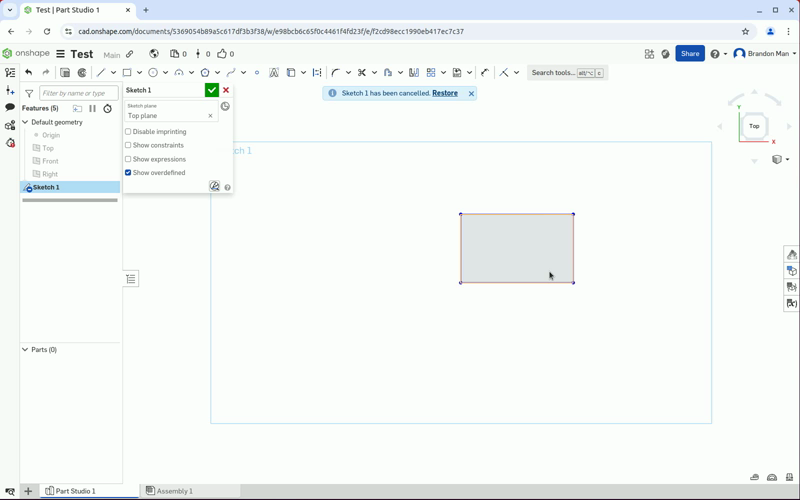
click(549, 271)
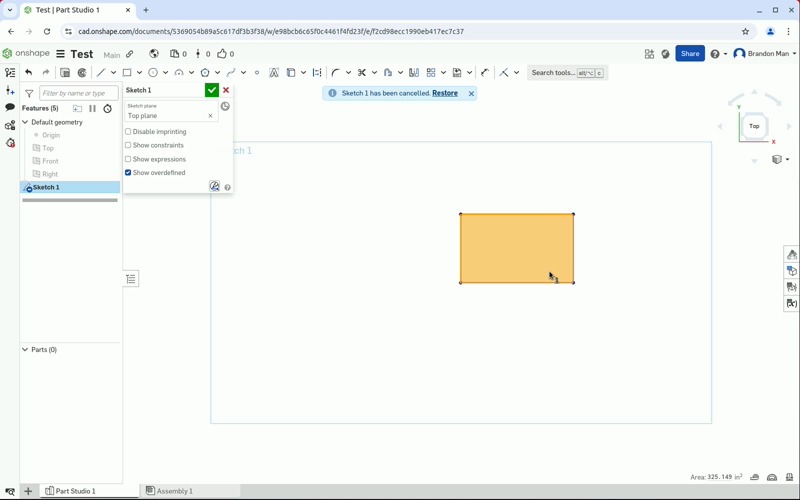
mouse_move(73, 352)
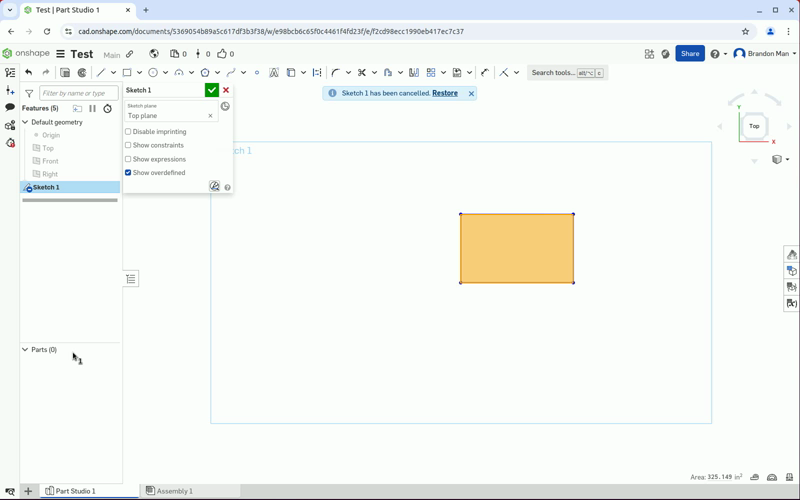
key(shift+y)
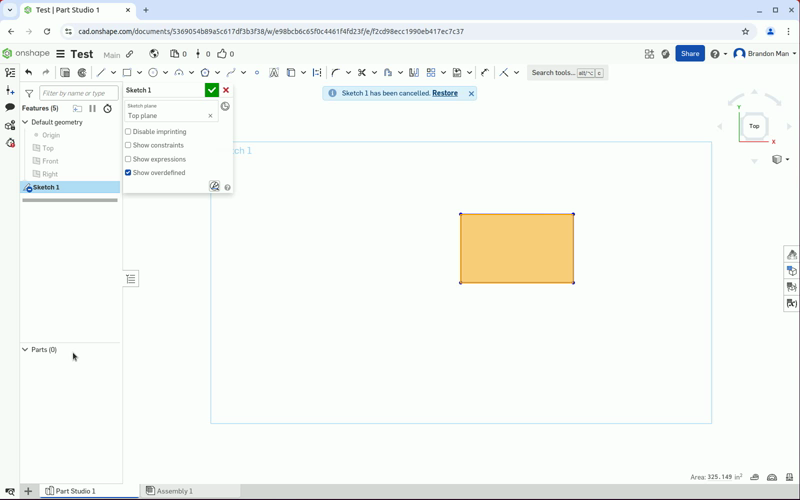
key(shift+e)
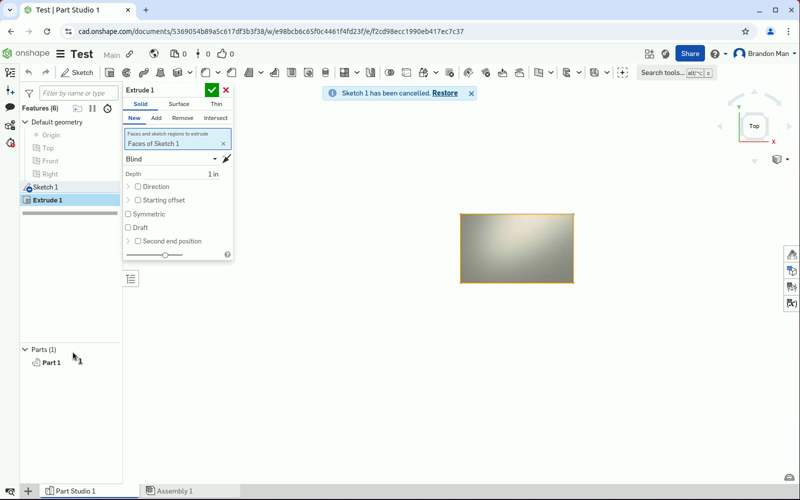
mouse_move(143, 106)
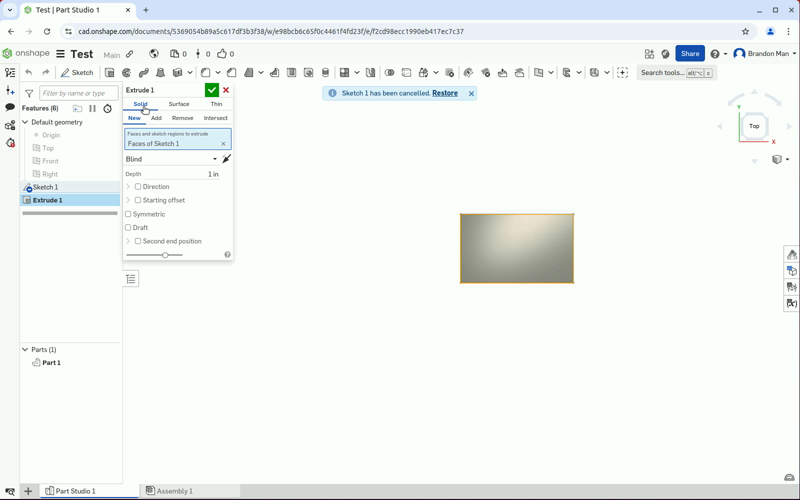
click(143, 106)
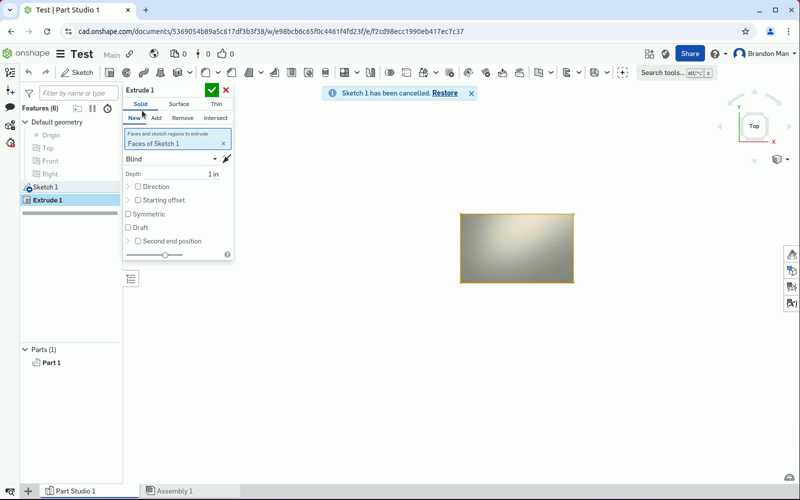
mouse_move(137, 120)
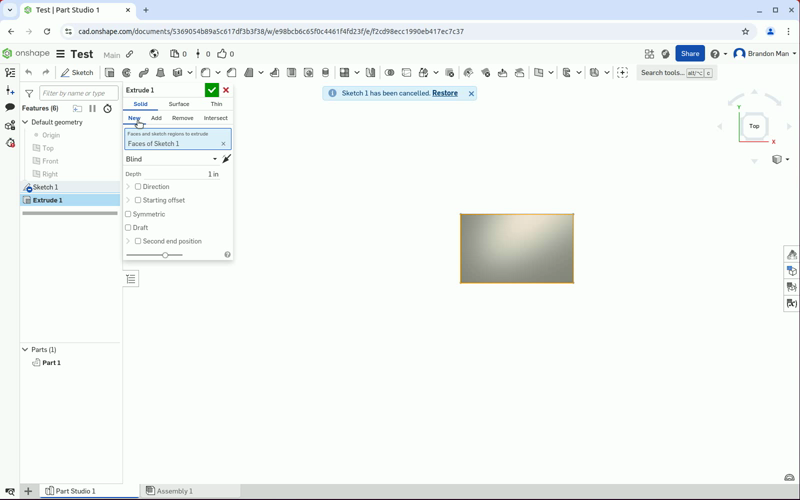
click(137, 120)
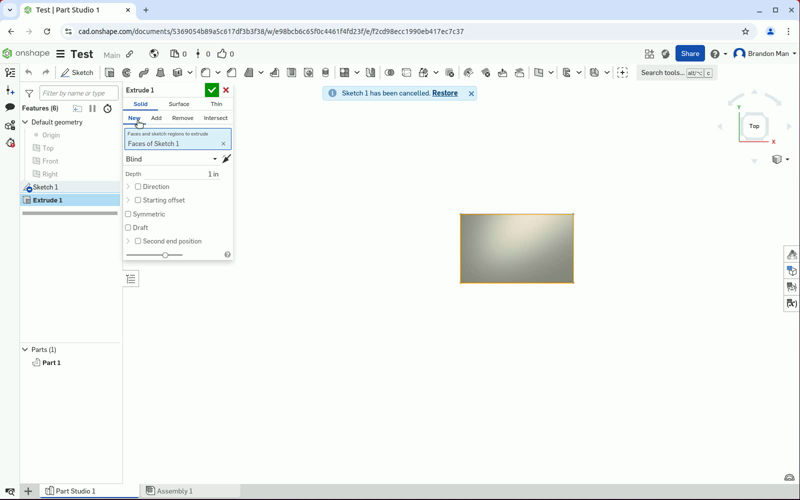
key(tab, 4)
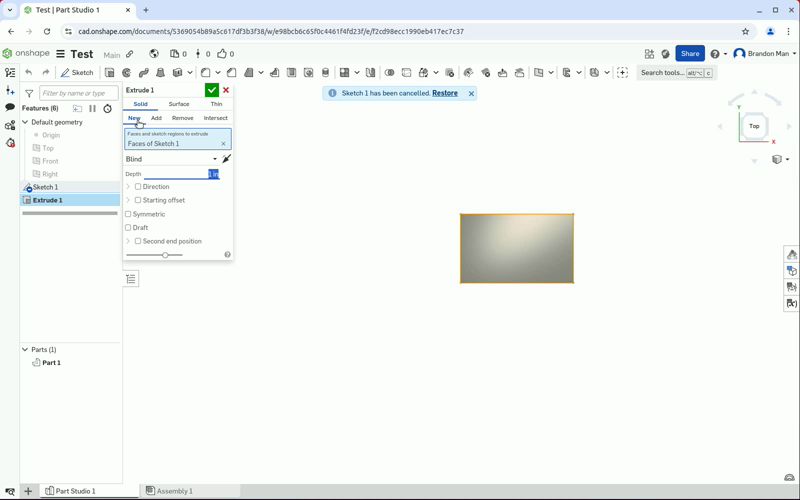
text(0.241)
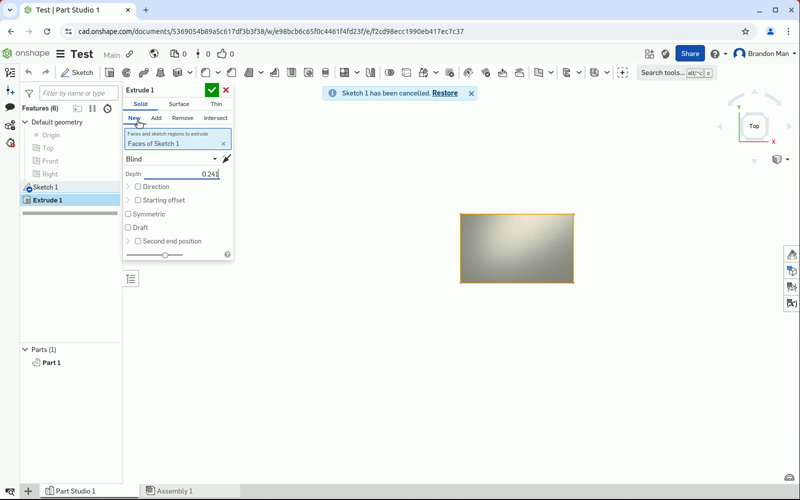
key(enter)
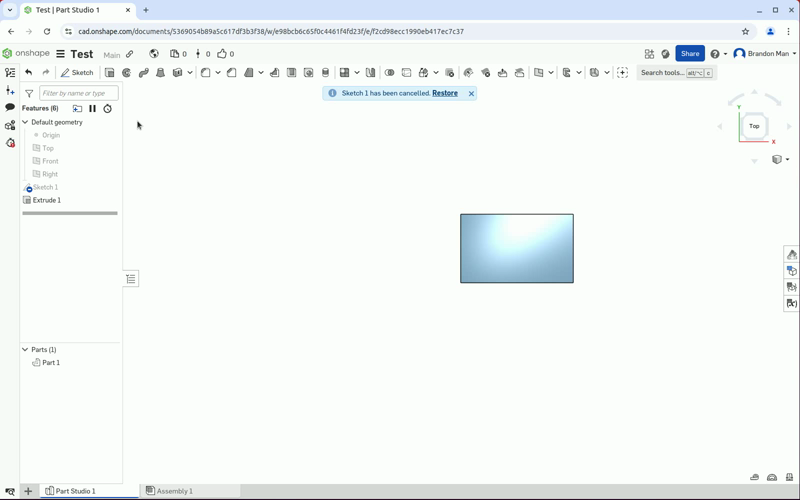
key(shift+h)
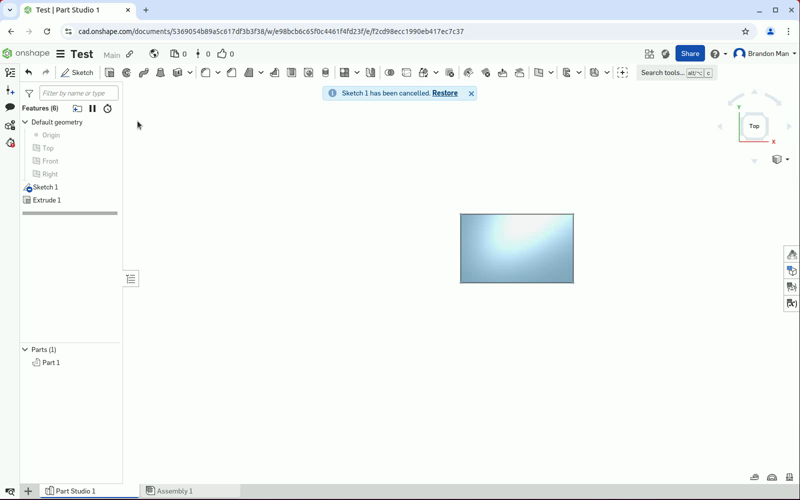
key(shift+h)
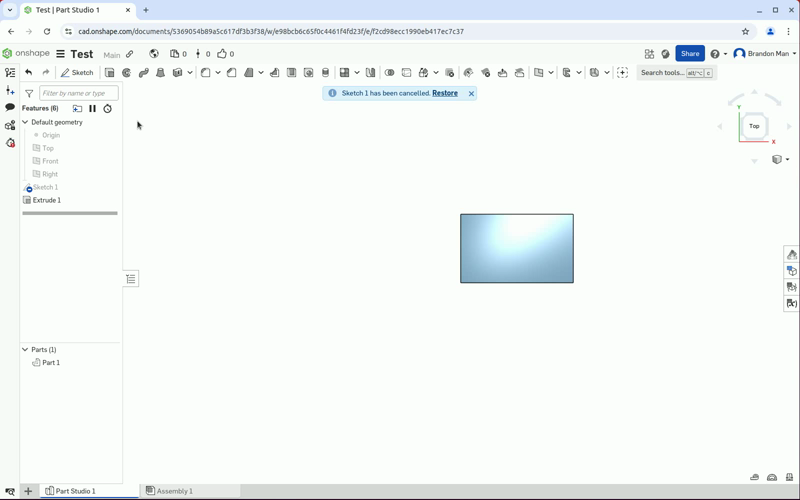
mouse_move(73, 189)
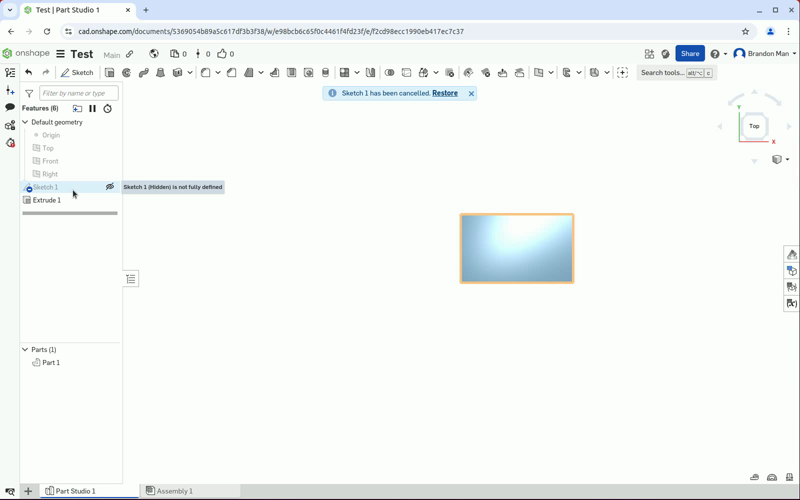
click(73, 189)
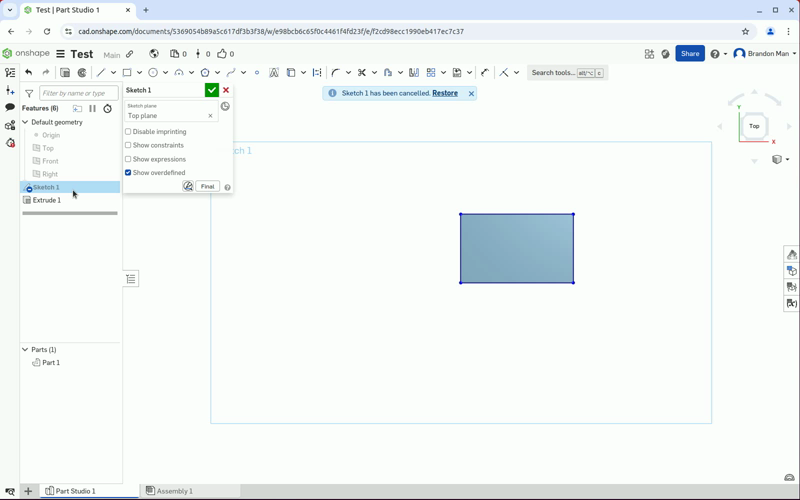
mouse_move(229, 92)
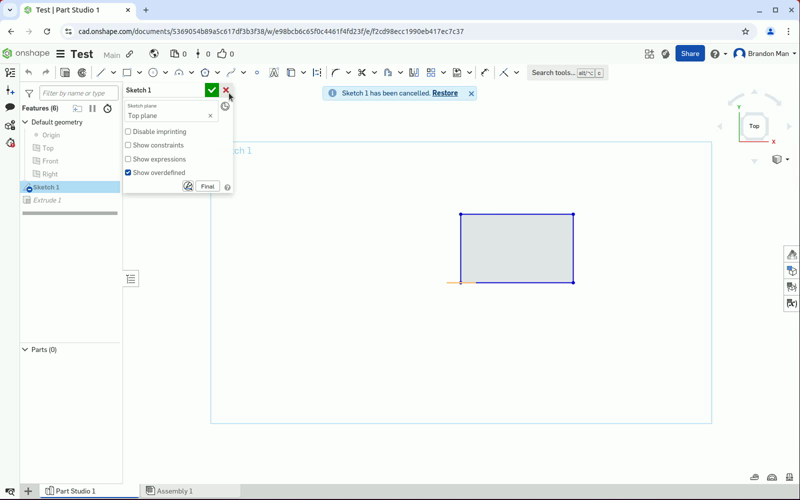
click(229, 92)
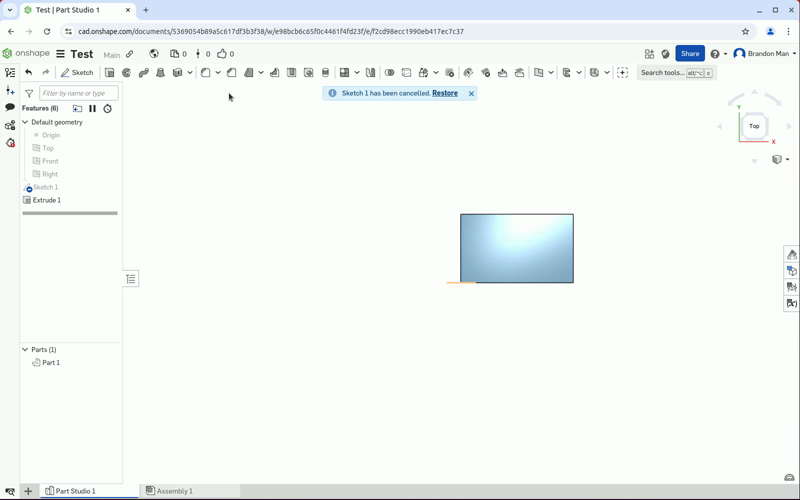
mouse_move(541, 75)
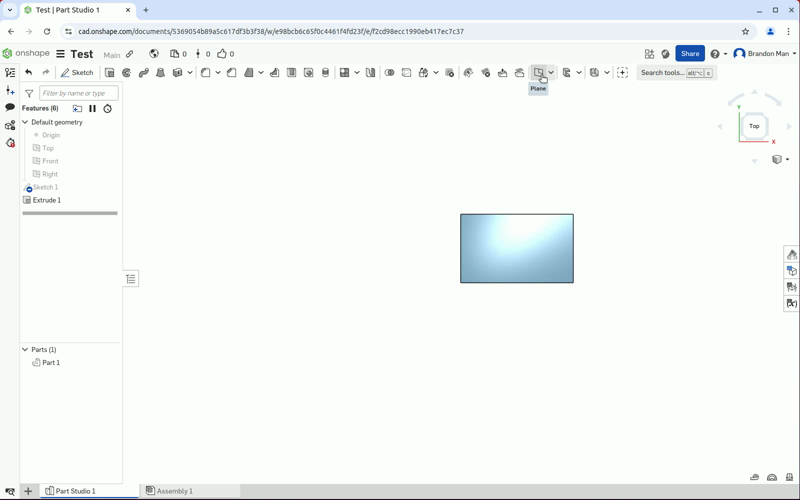
click(541, 75)
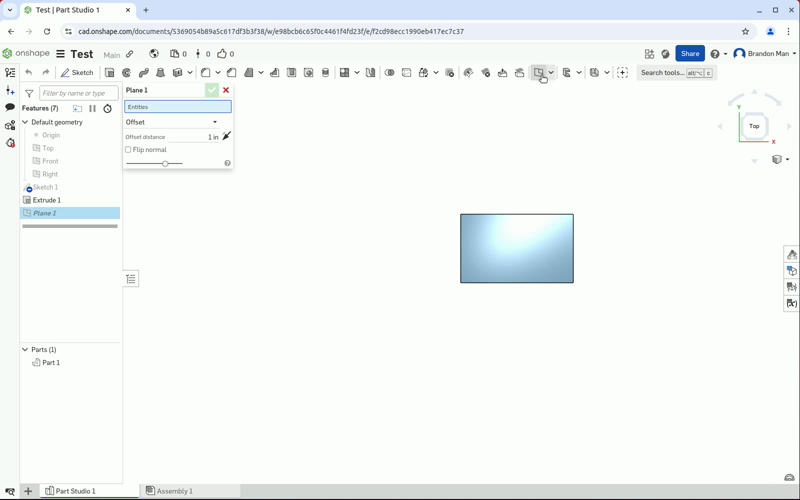
mouse_move(73, 150)
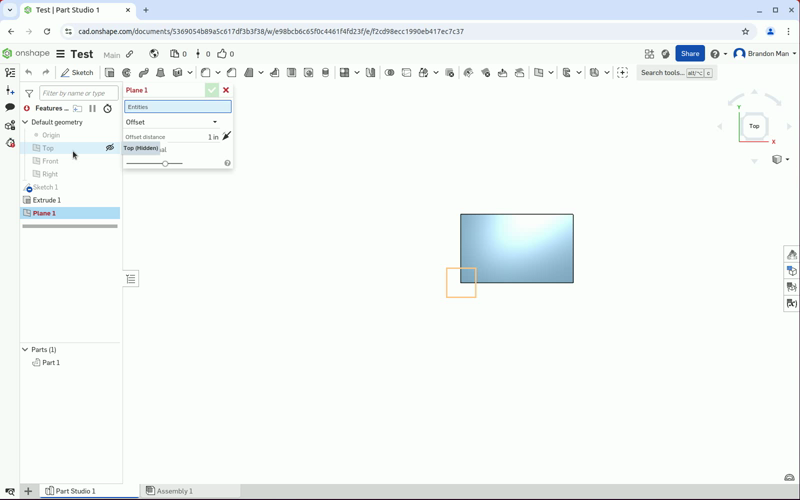
click(73, 150)
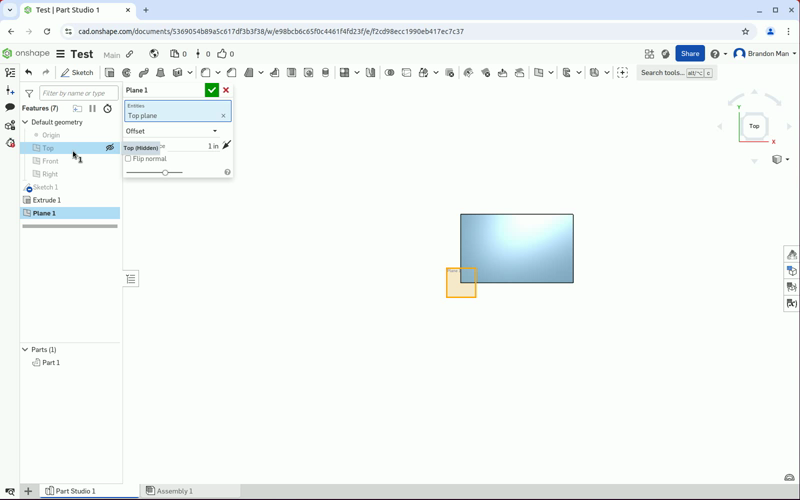
key(tab, 2)
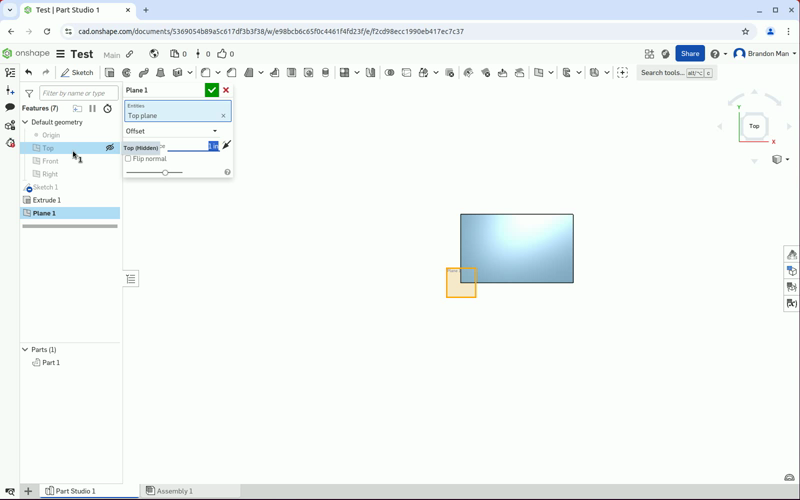
text(0.246)
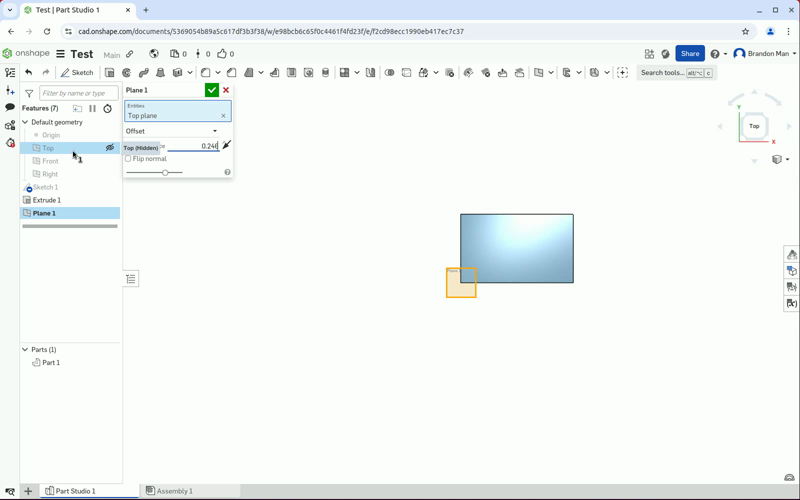
key(enter, 2)
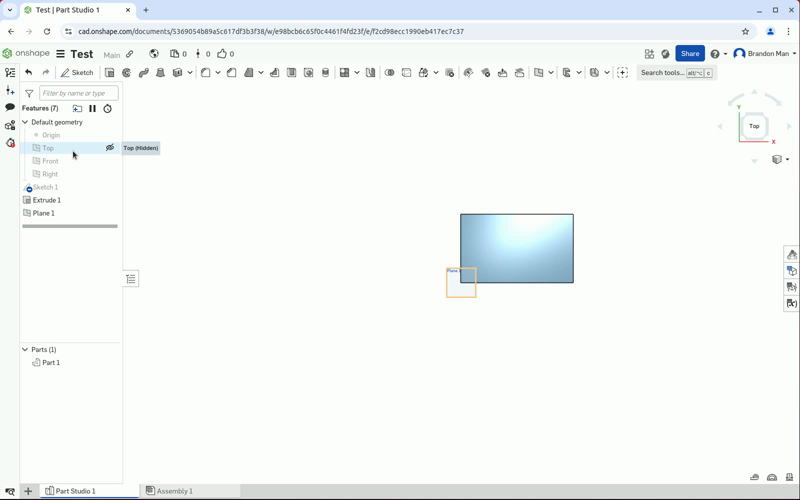
key(shift+s)
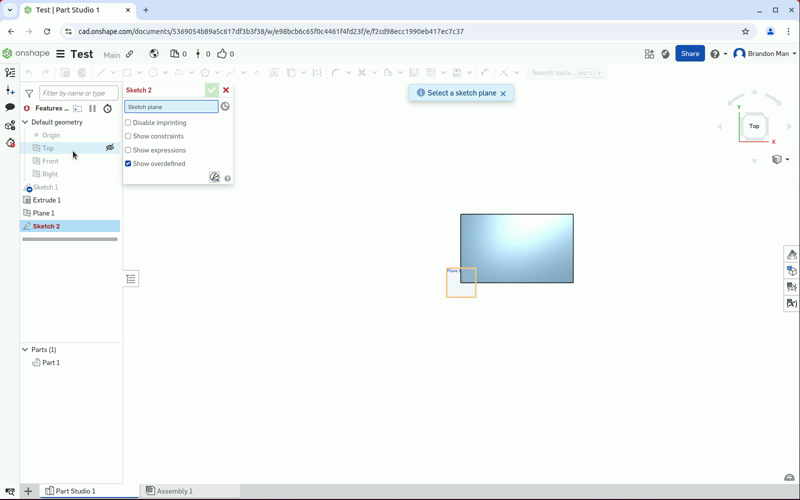
mouse_move(73, 215)
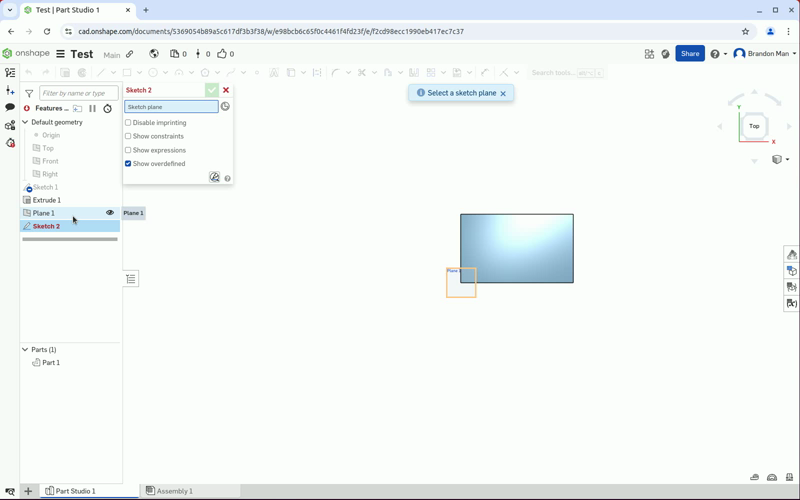
click(73, 215)
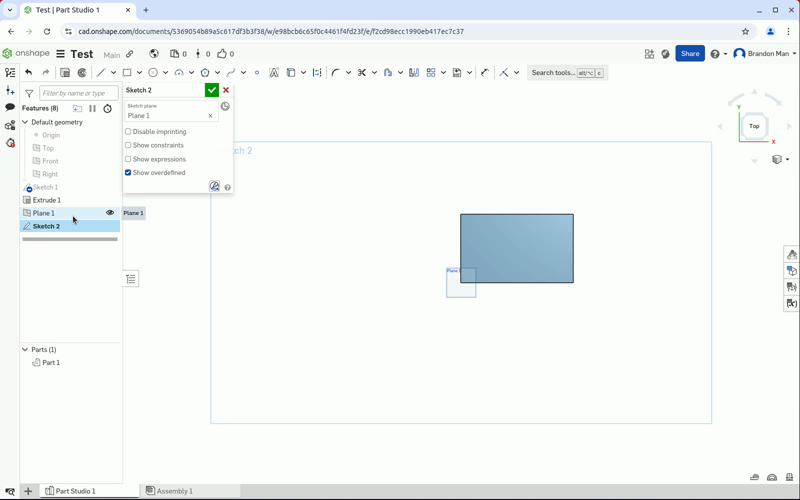
mouse_move(73, 352)
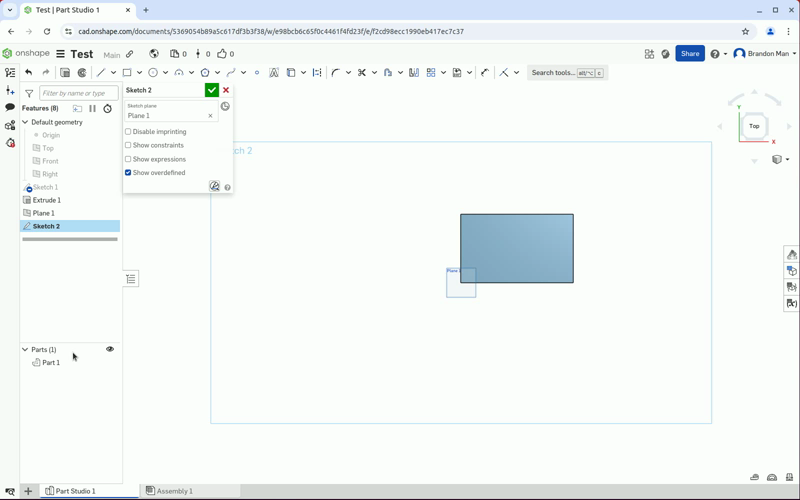
key(y)
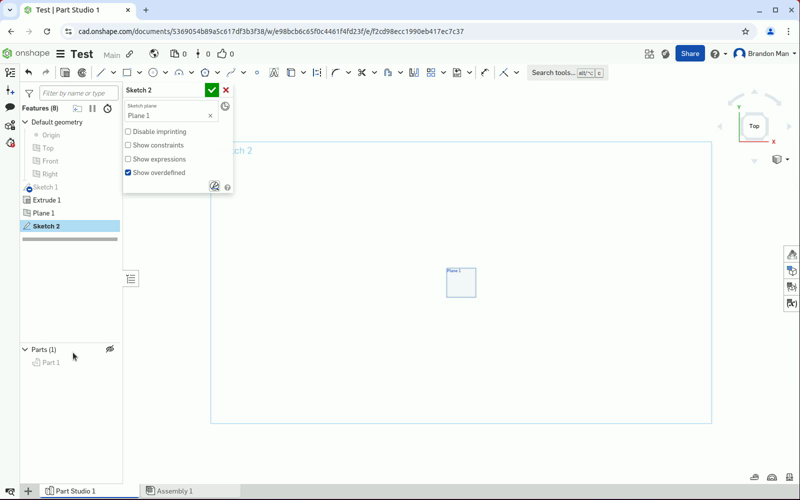
key(l)
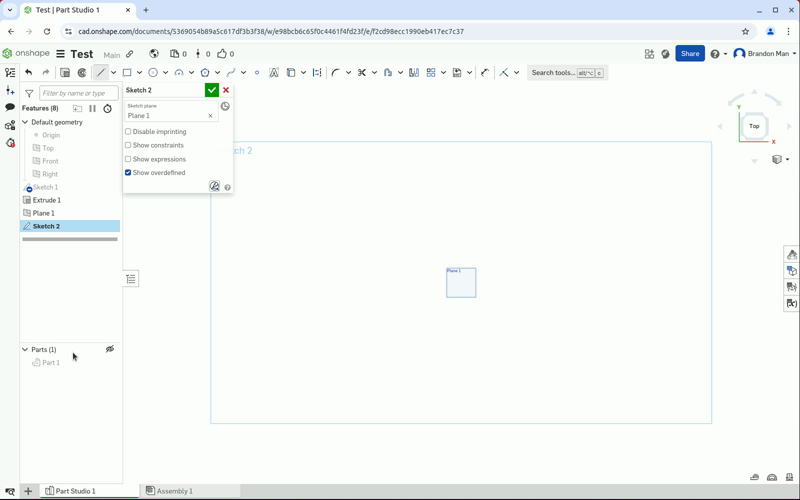
key_down(shift)
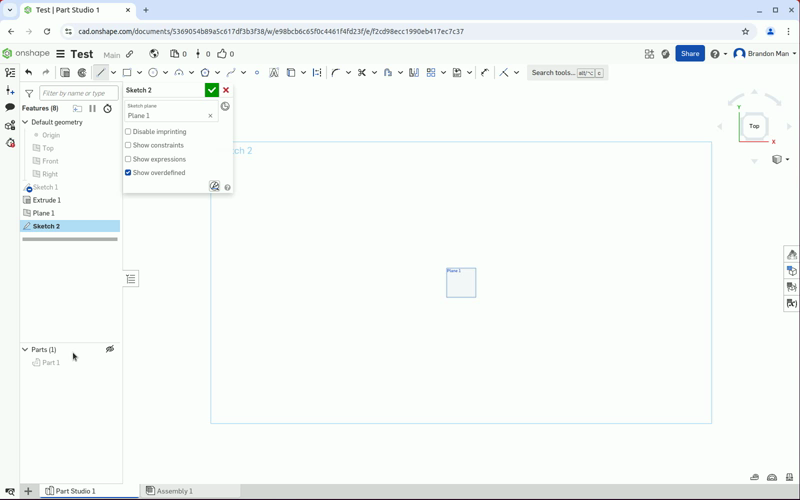
mouse_move(463, 278)
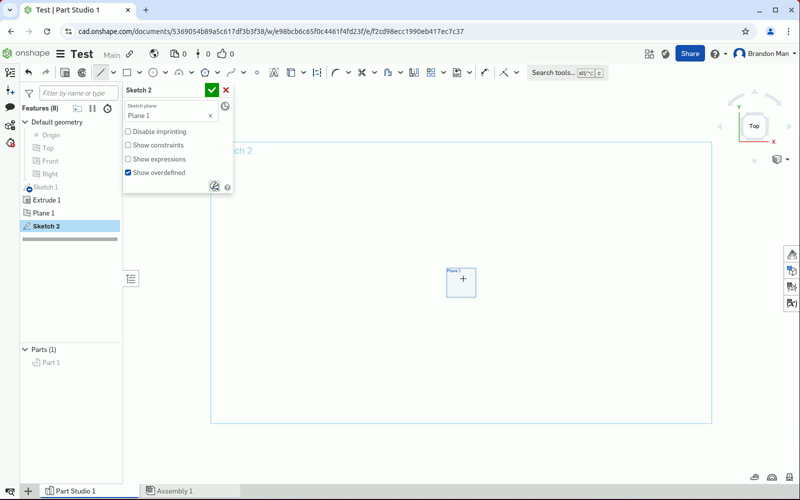
click(463, 278)
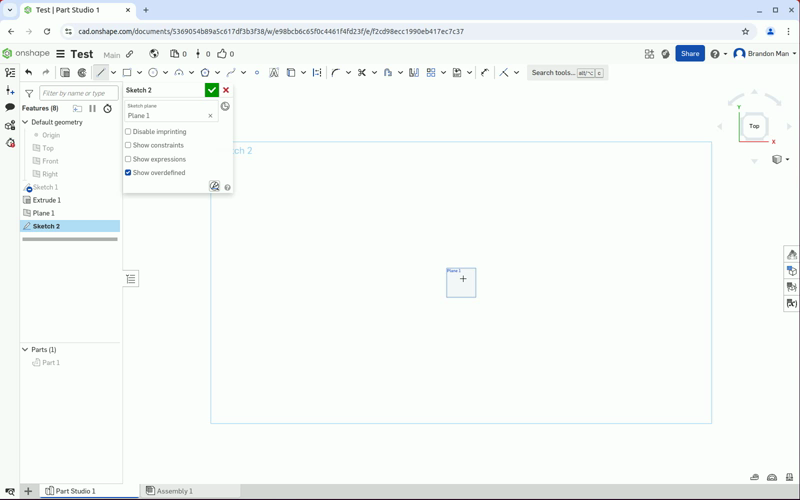
key_up(shift)
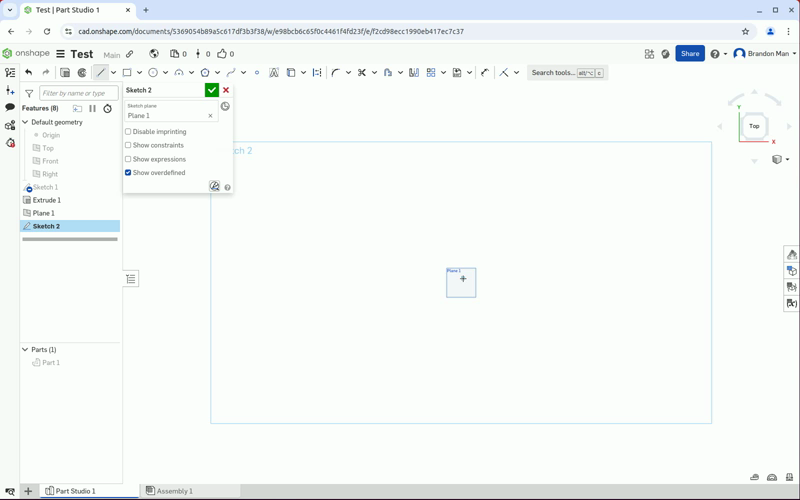
key_down(shift)
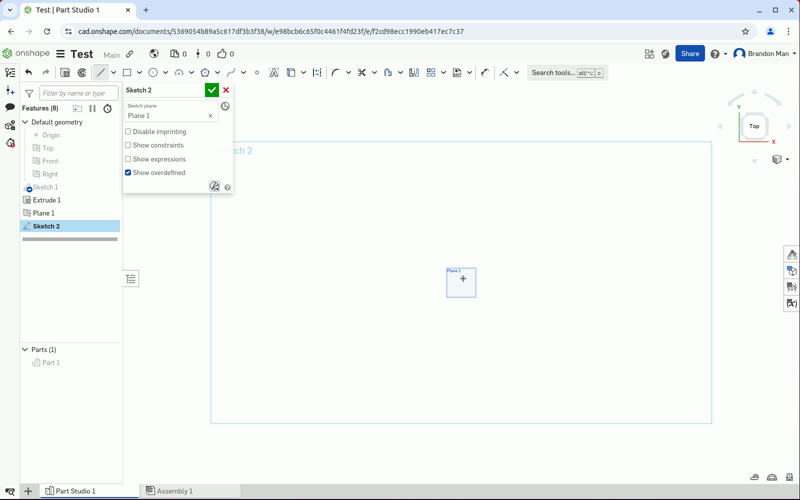
mouse_move(572, 278)
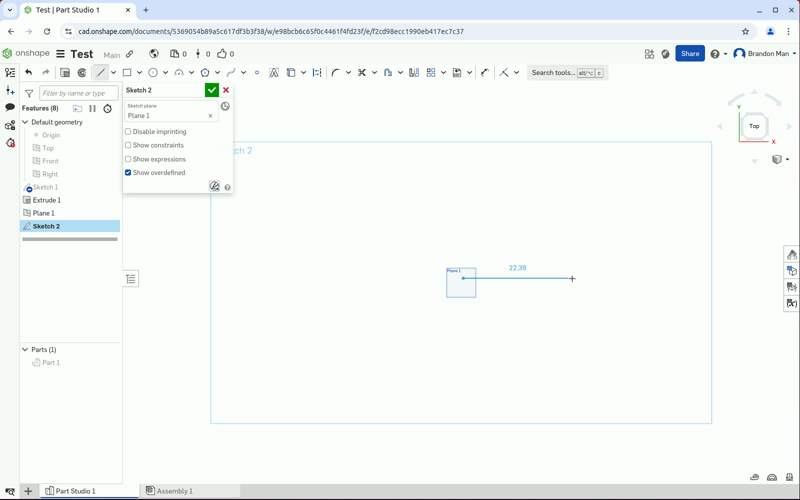
click(572, 278)
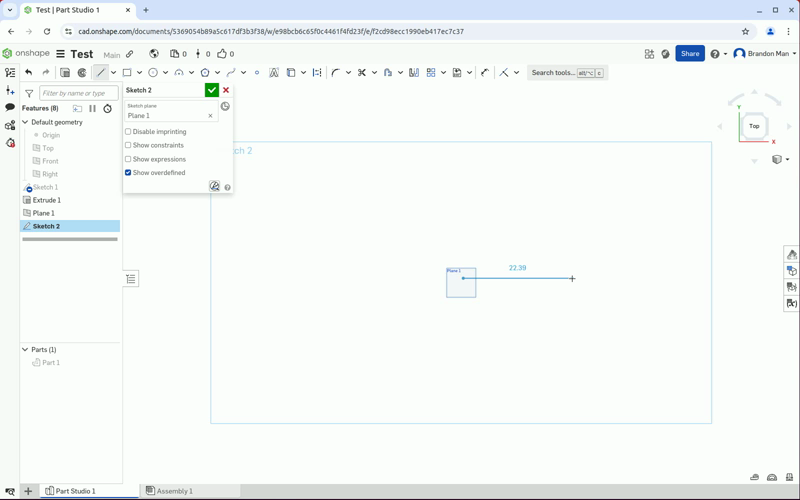
key_up(shift)
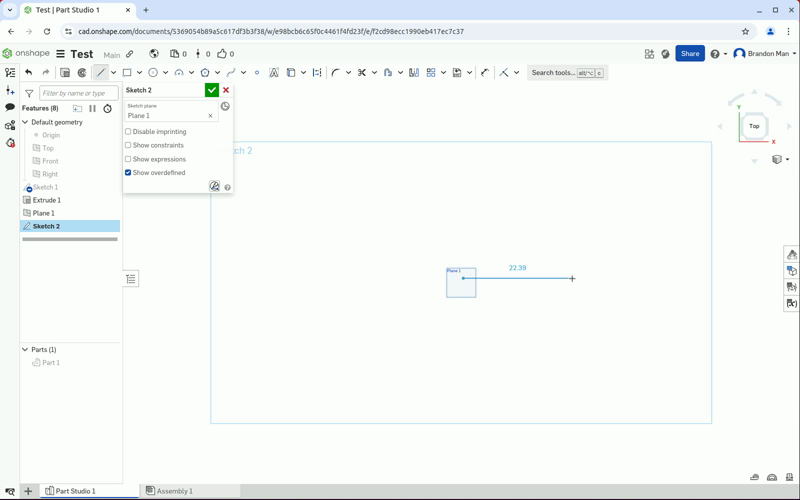
key_down(shift)
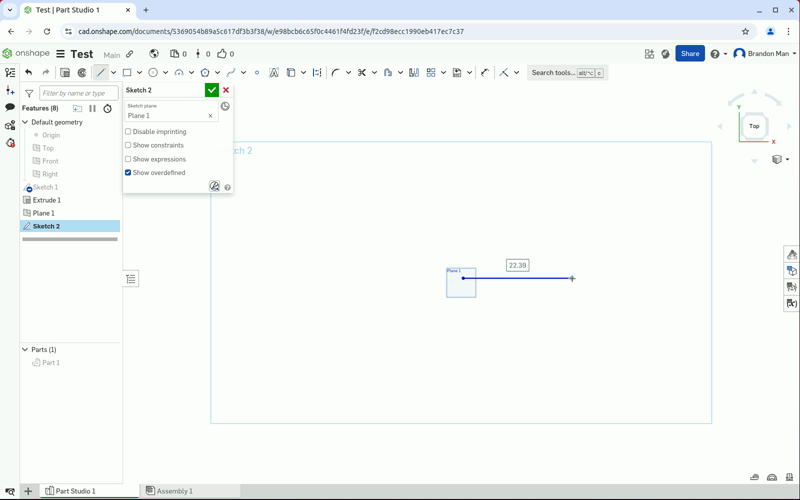
mouse_move(572, 216)
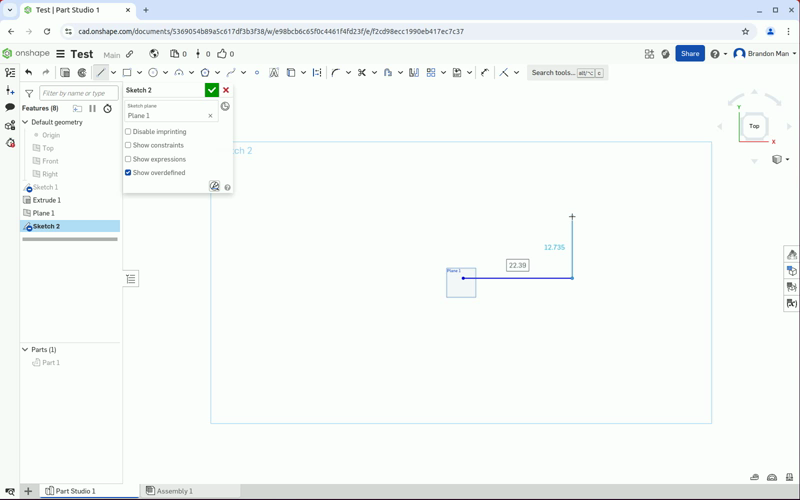
click(572, 216)
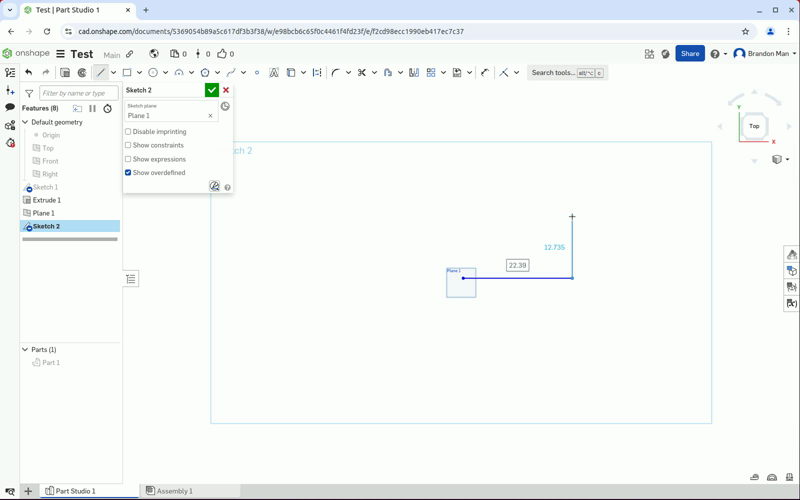
key_up(shift)
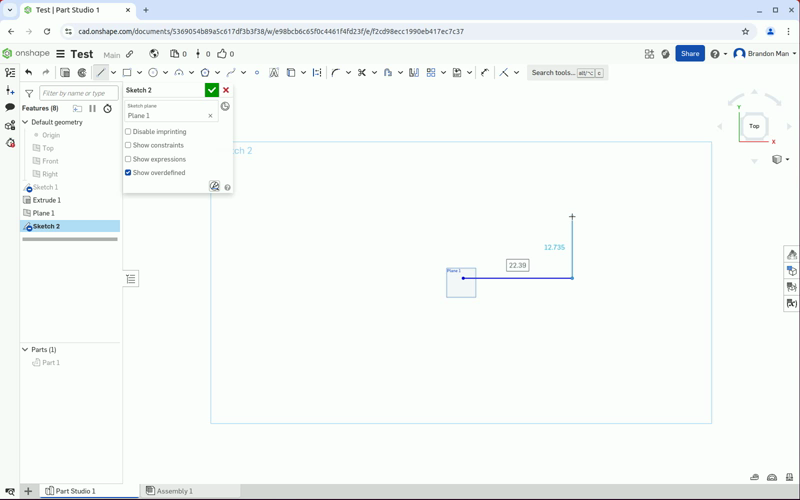
key_down(shift)
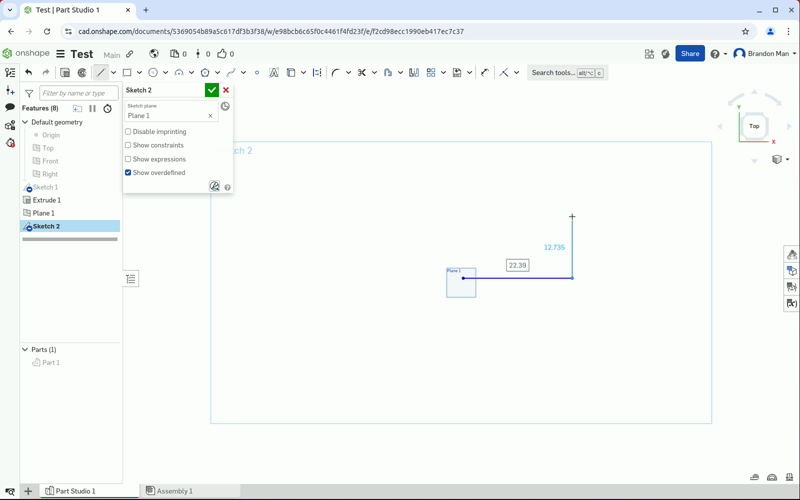
mouse_move(463, 216)
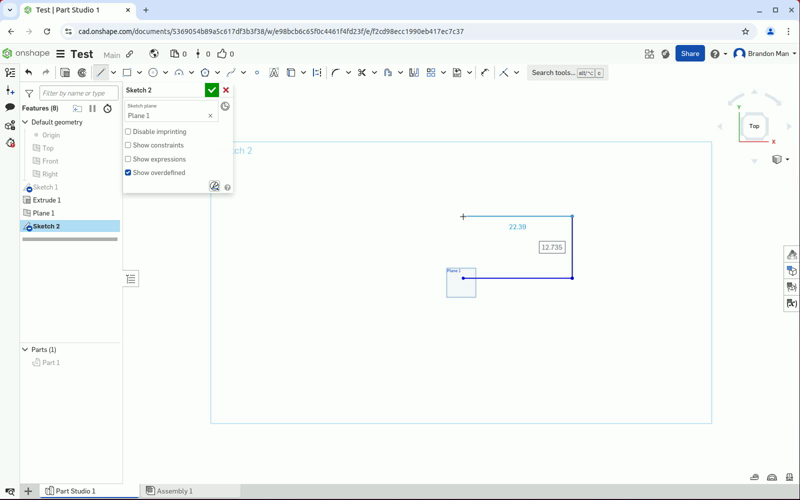
click(463, 216)
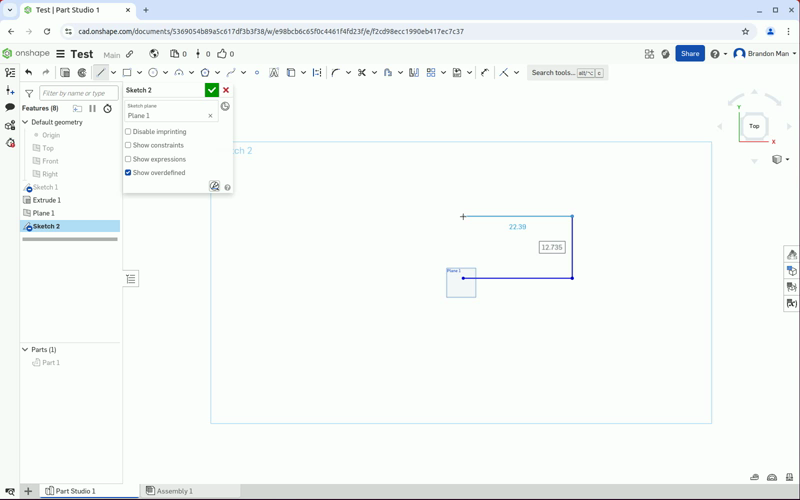
key_up(shift)
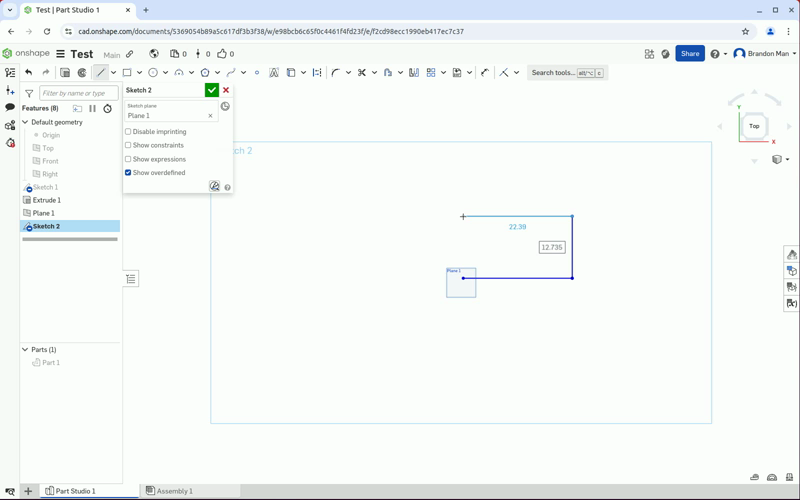
key_down(shift)
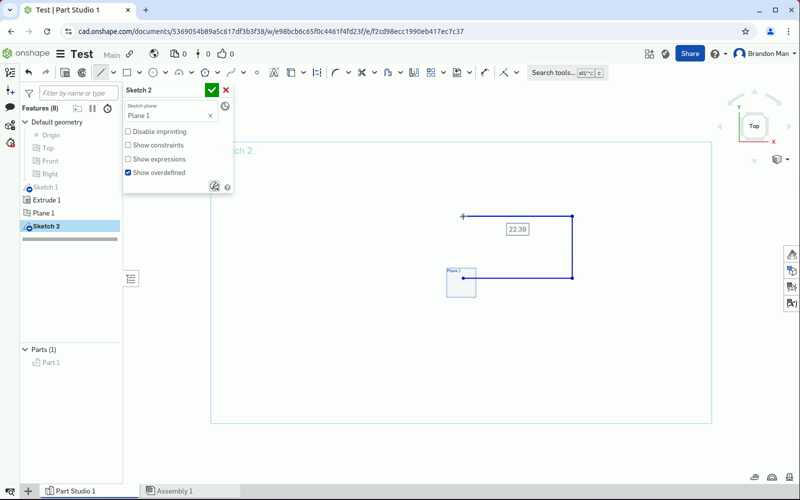
mouse_move(463, 278)
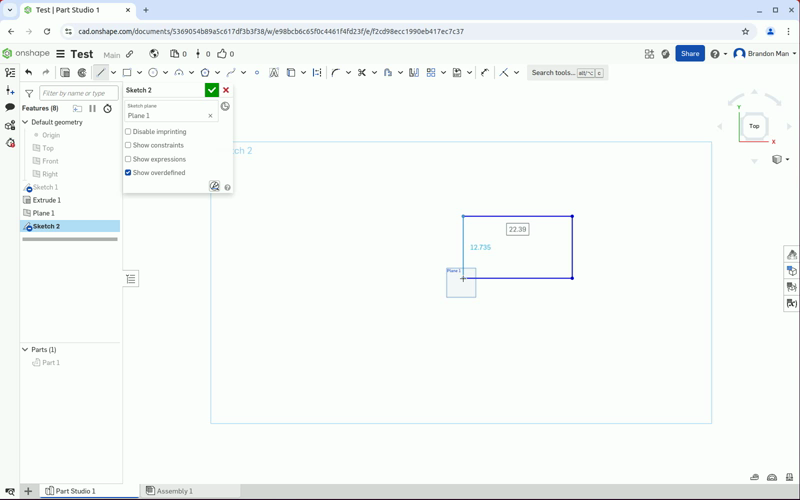
key_up(shift)
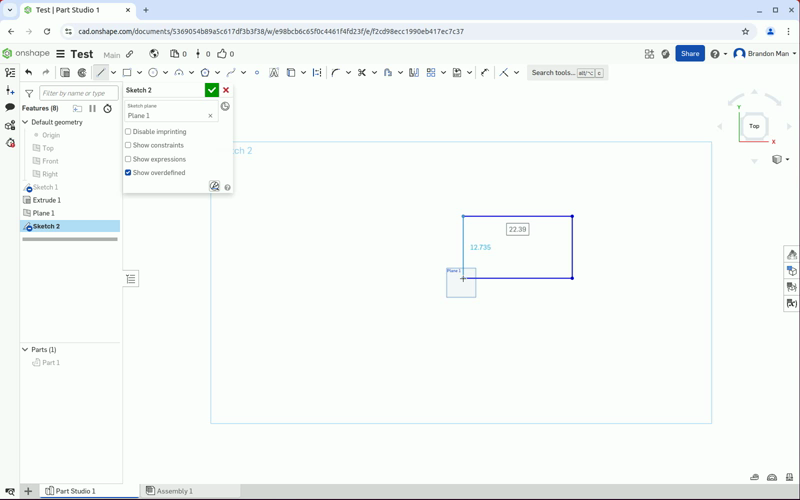
click(463, 278)
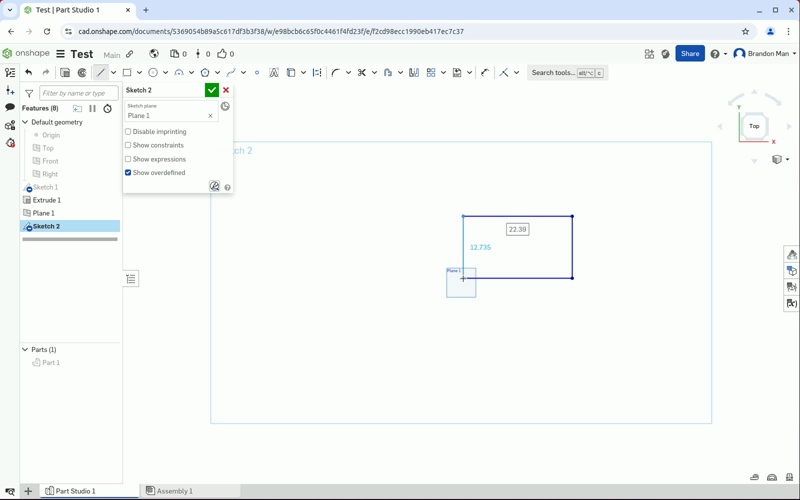
key(esc)
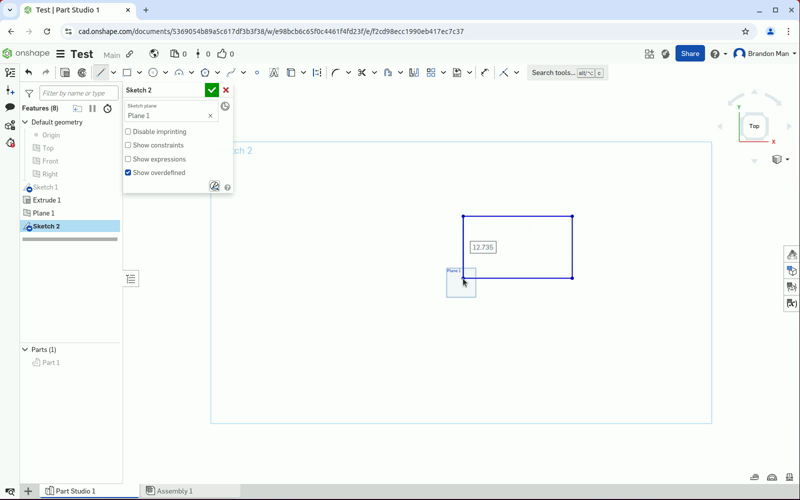
mouse_move(559, 241)
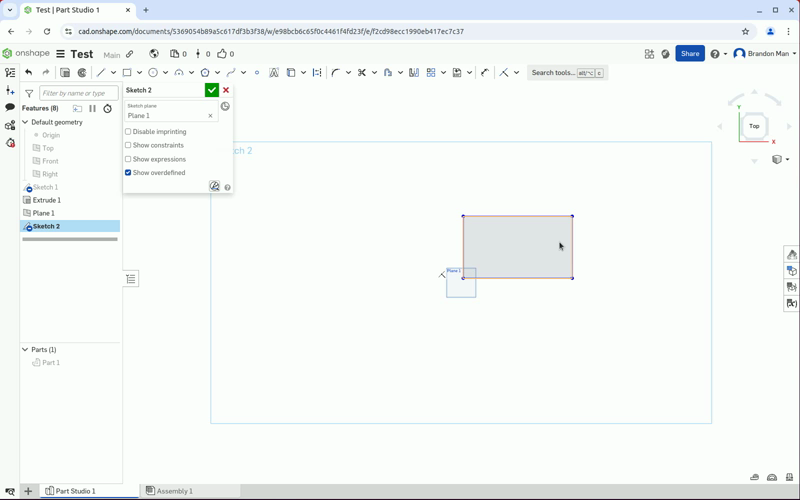
click(559, 241)
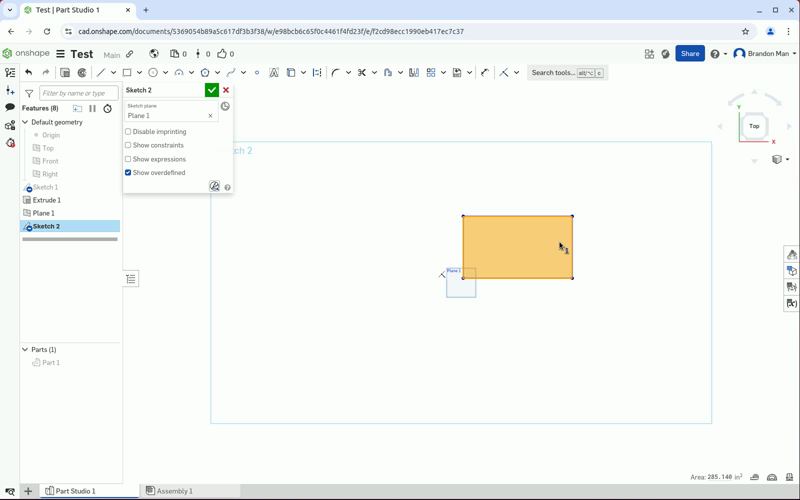
mouse_move(73, 352)
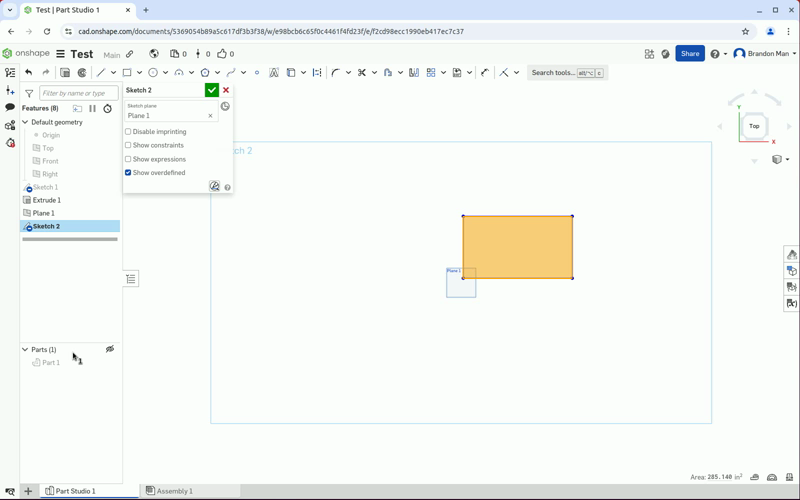
key(shift+y)
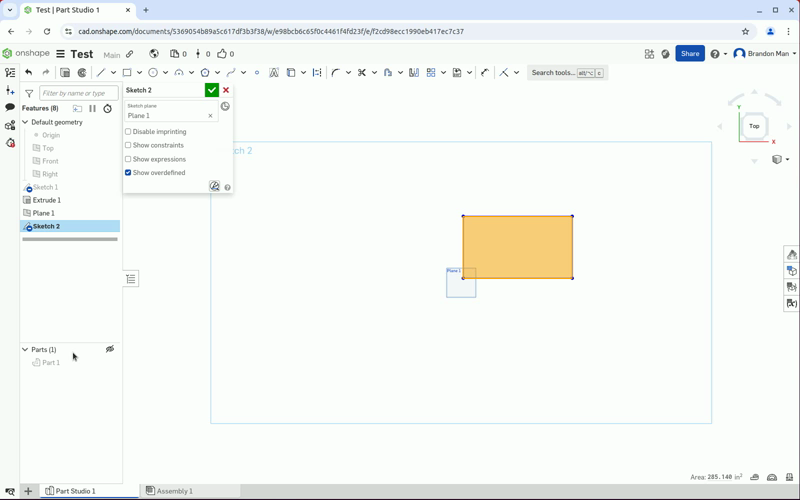
key(shift+e)
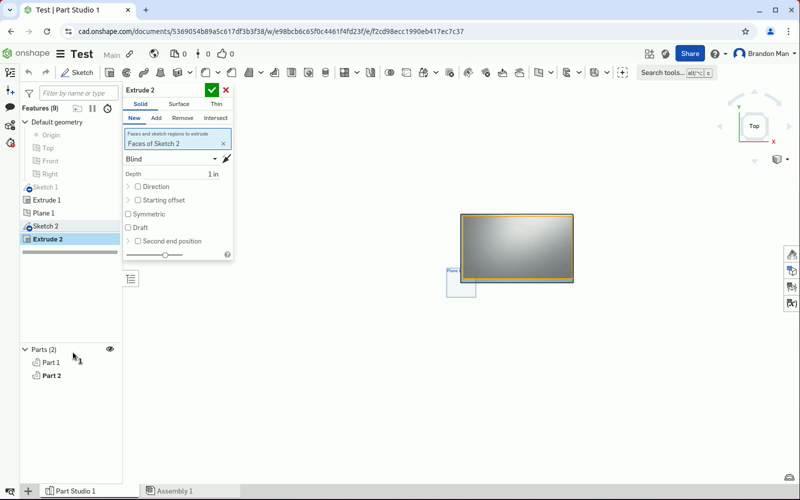
mouse_move(143, 106)
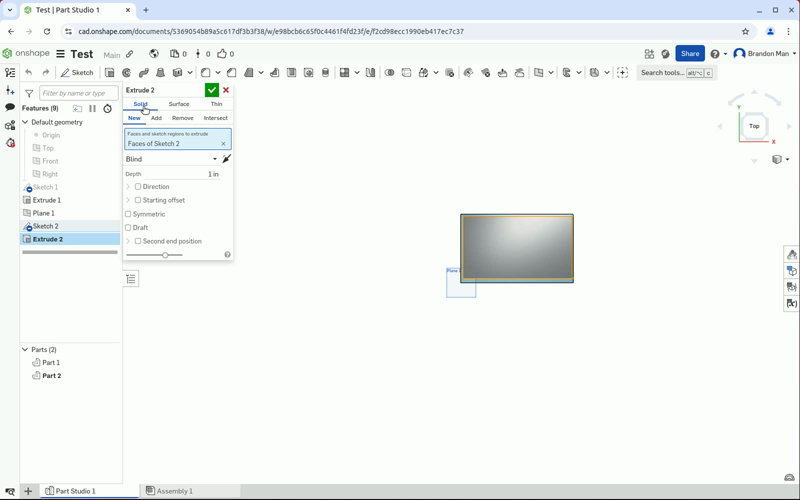
click(143, 106)
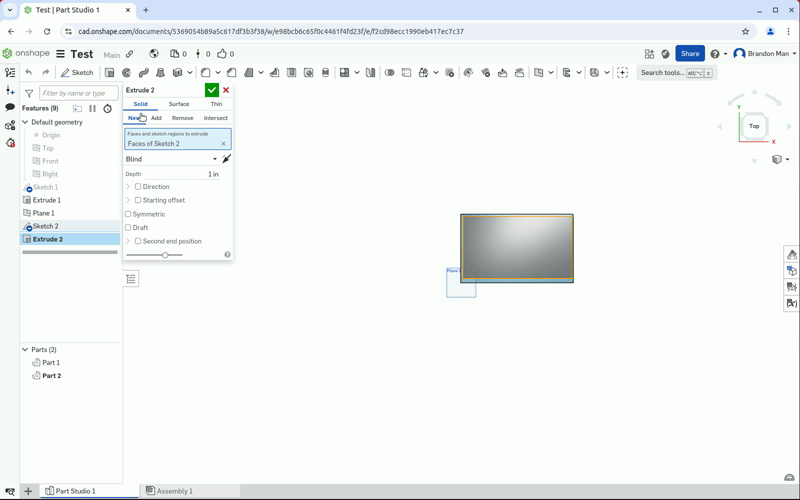
mouse_move(137, 120)
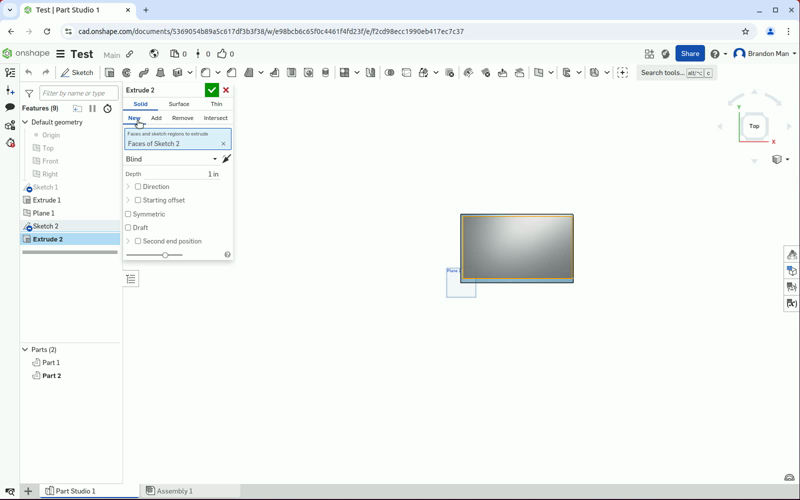
click(137, 120)
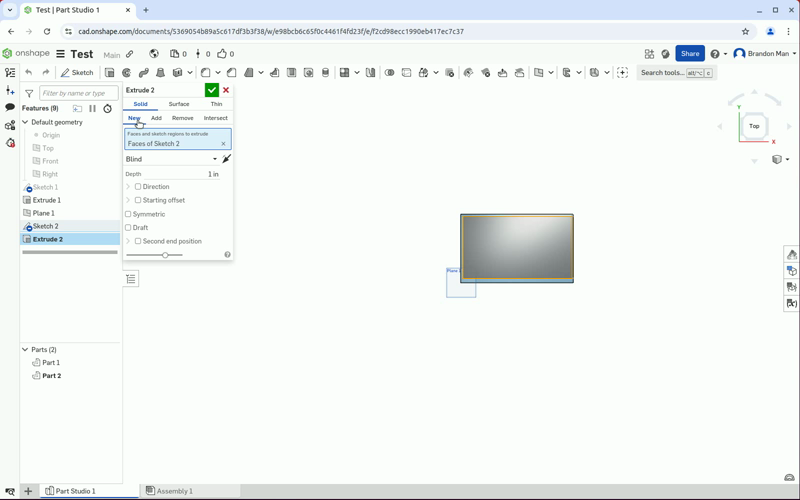
key(tab, 4)
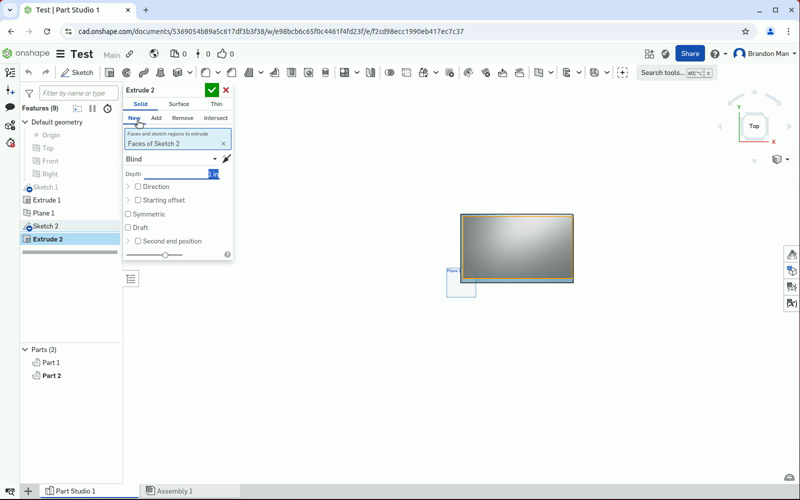
text(0.241)
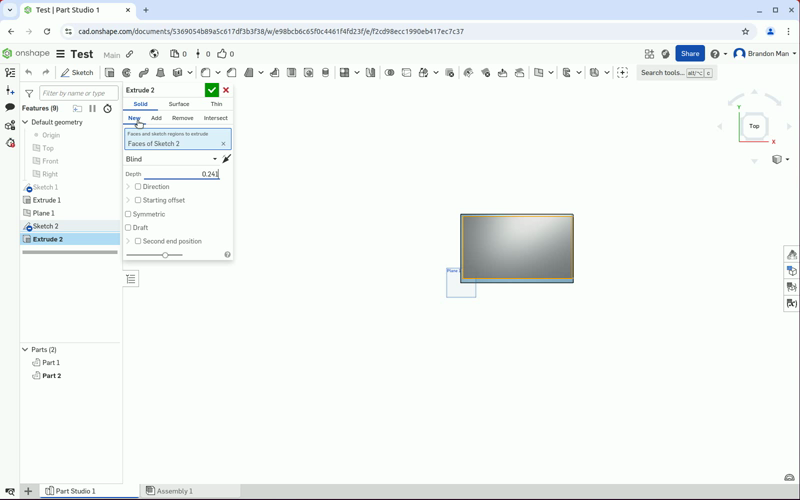
key(enter)
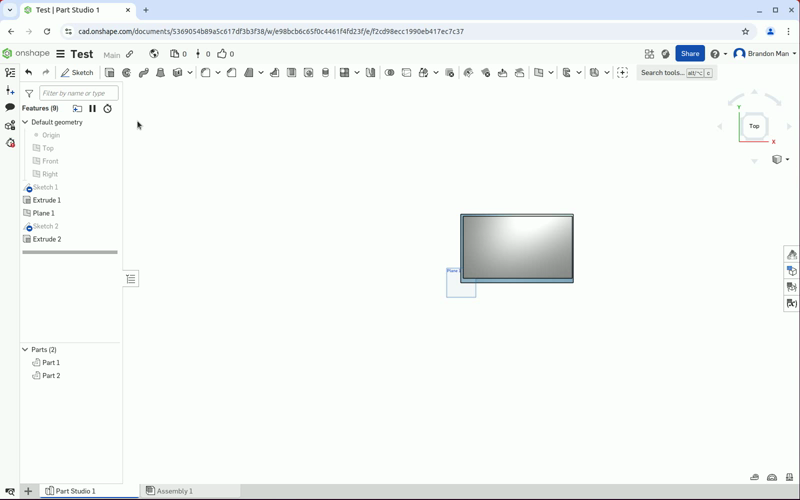
key(shift+h)
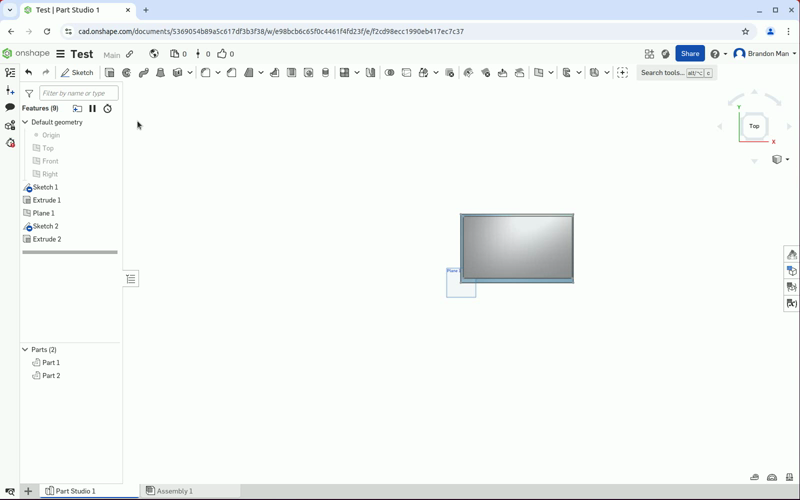
key(shift+h)
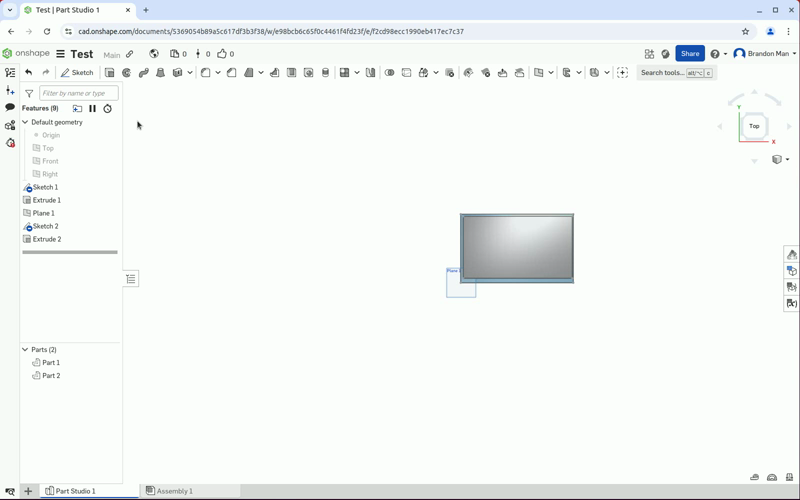
key(shift+7)
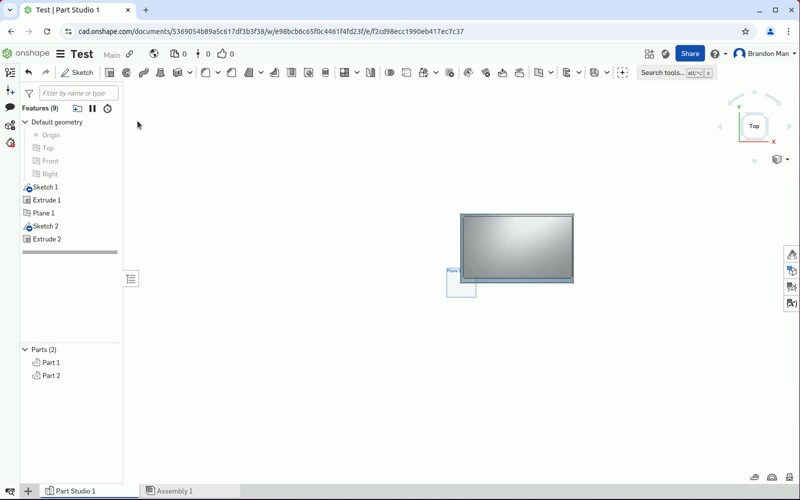
key(up, 3)
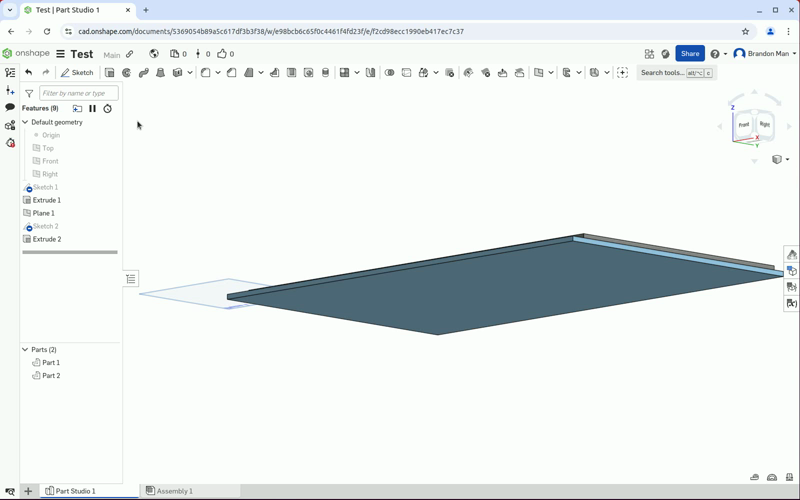
key(left, 3)
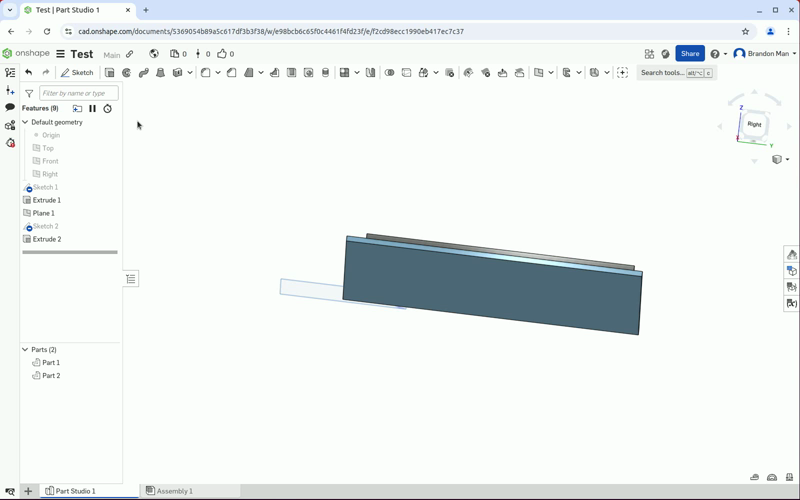
key(right, 3)
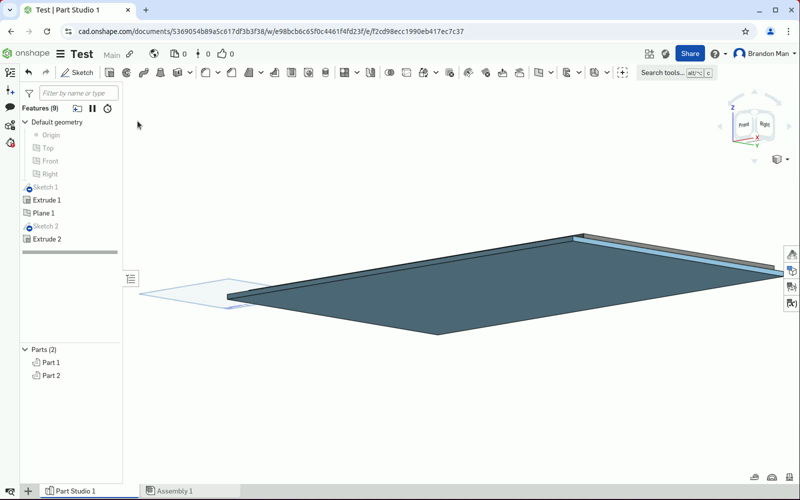
key(down, 3)
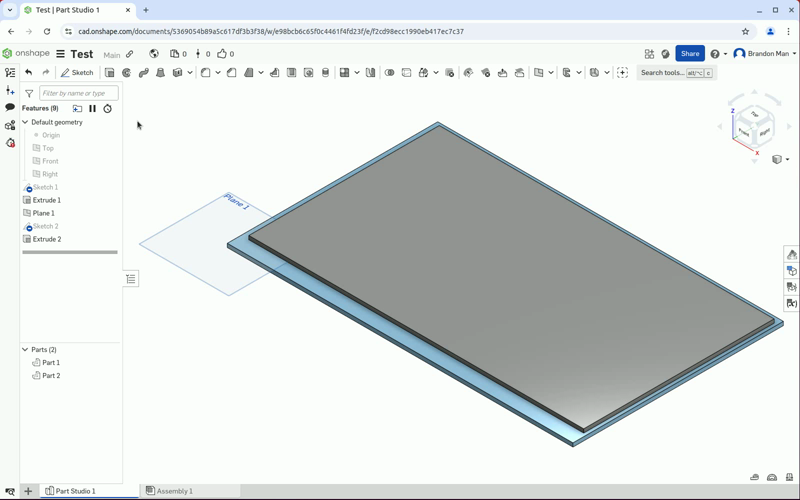
mouse_move(73, 189)
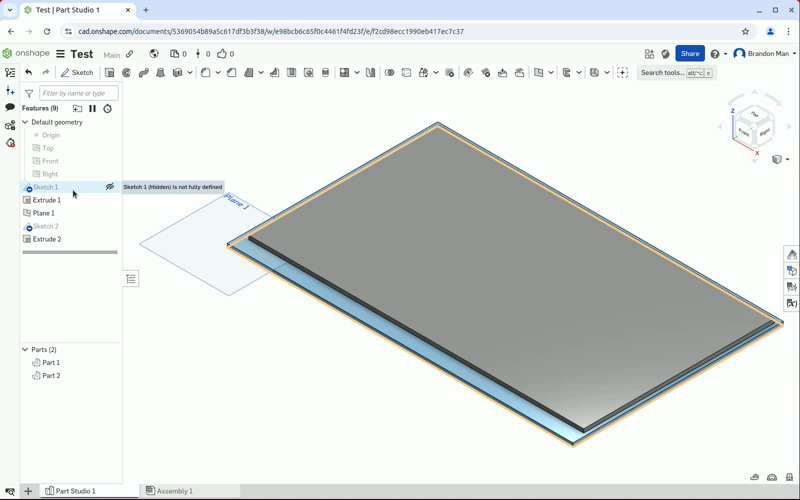
click(73, 189)